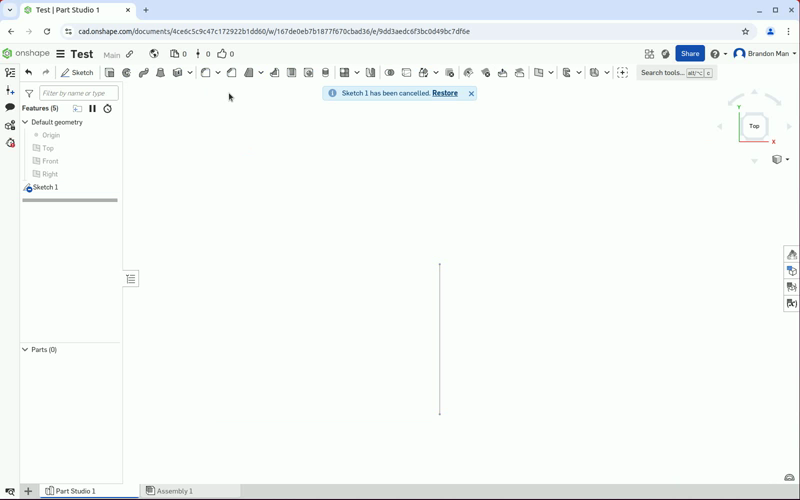
key(shift+h)
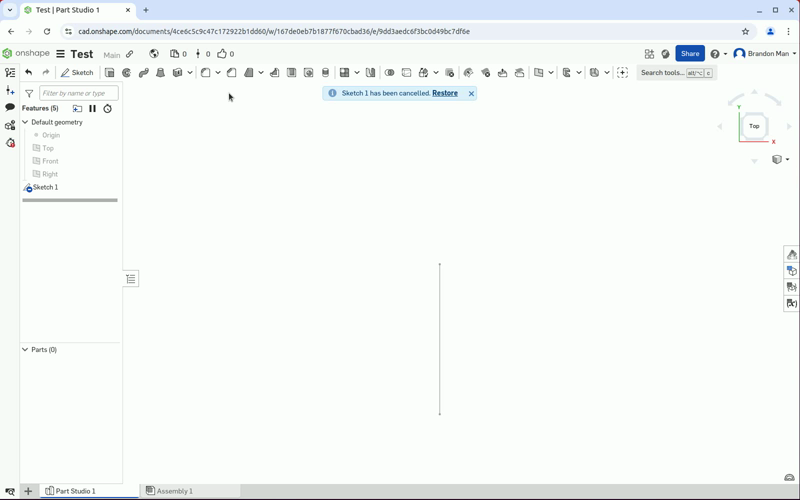
key(shift+s)
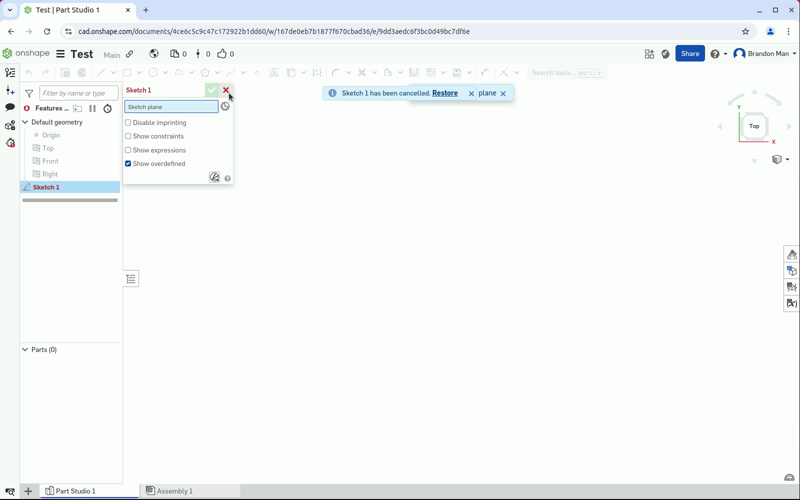
mouse_move(73, 150)
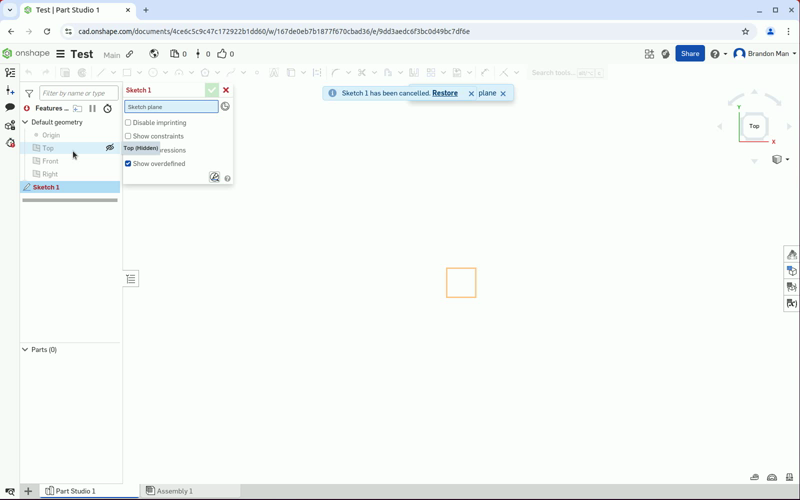
click(73, 150)
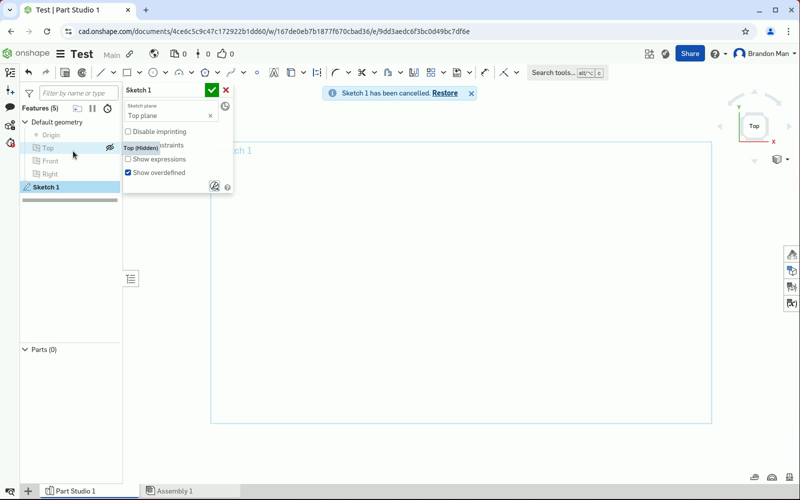
mouse_move(73, 352)
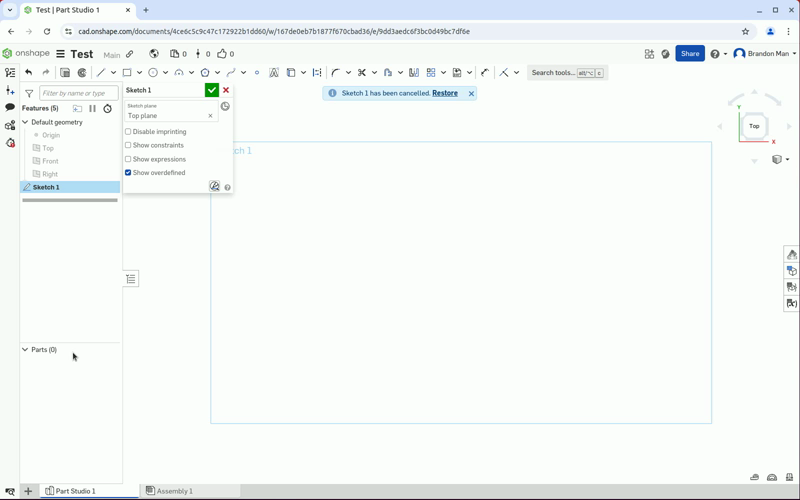
key(y)
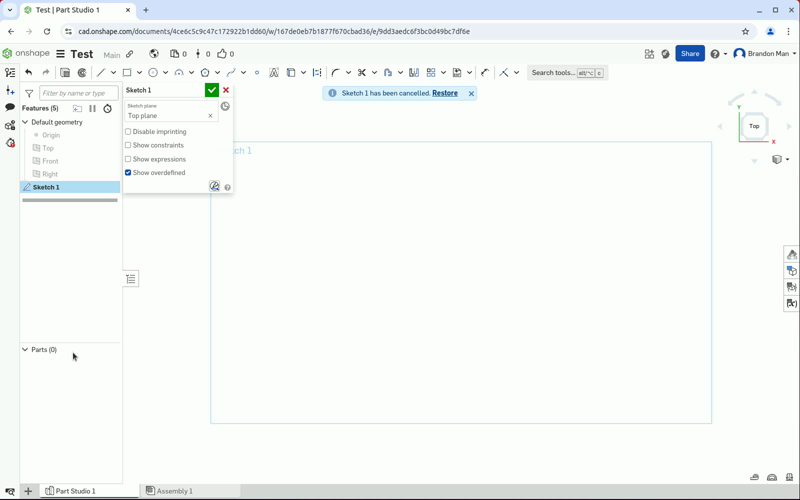
key(l)
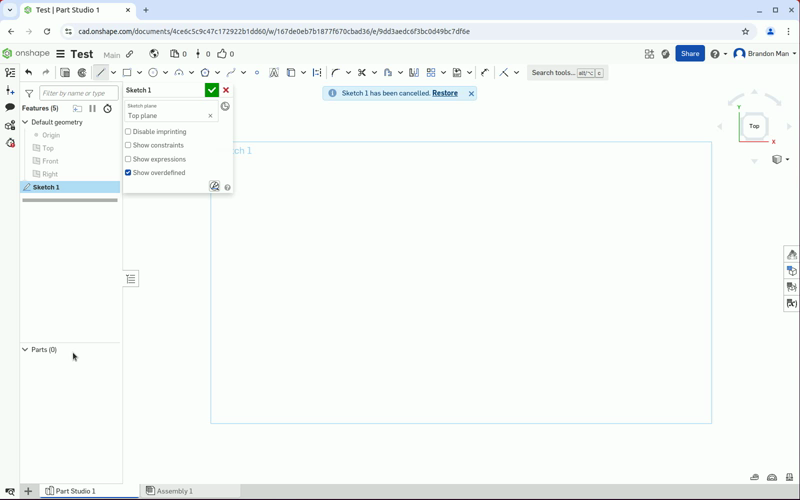
key_down(shift)
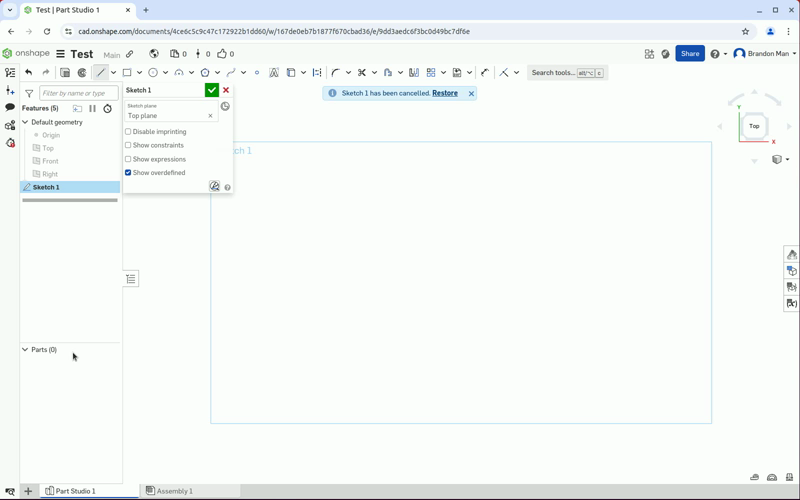
mouse_move(450, 300)
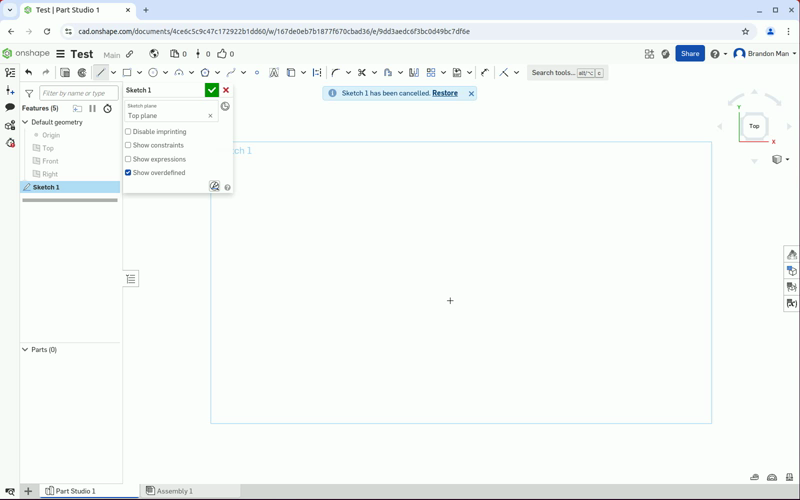
click(450, 300)
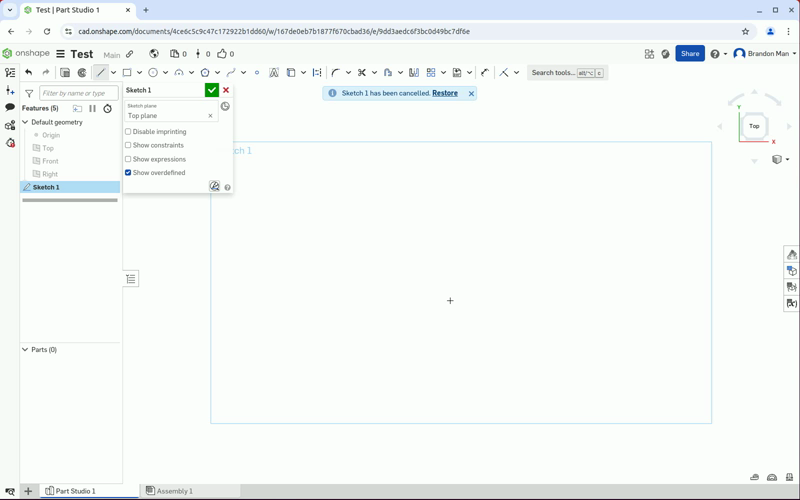
key_up(shift)
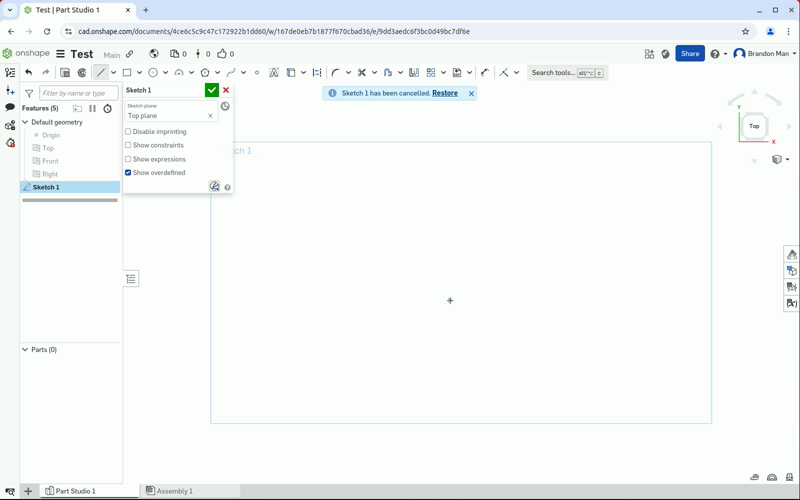
key_down(shift)
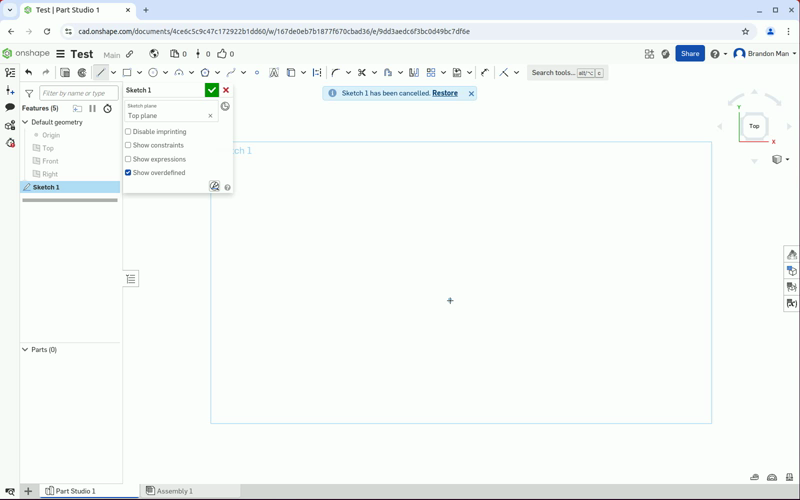
mouse_move(552, 300)
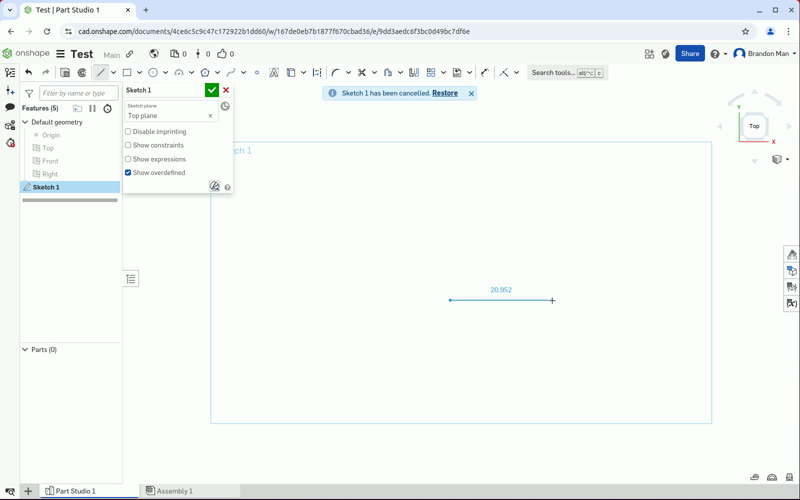
click(552, 300)
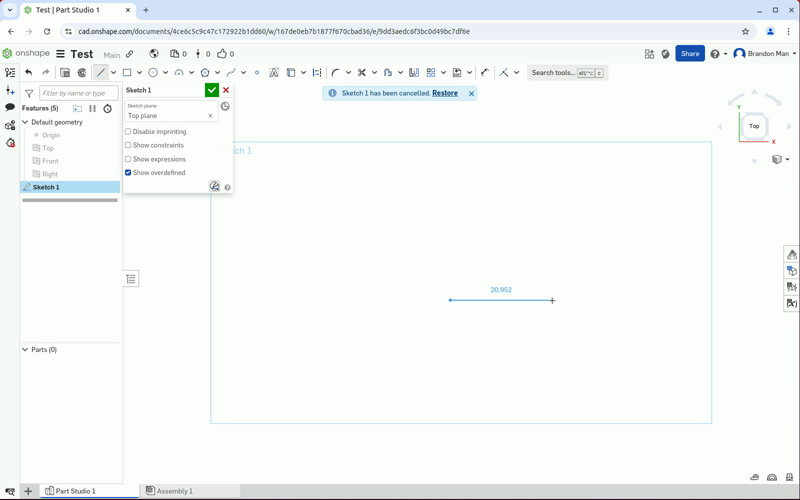
key_up(shift)
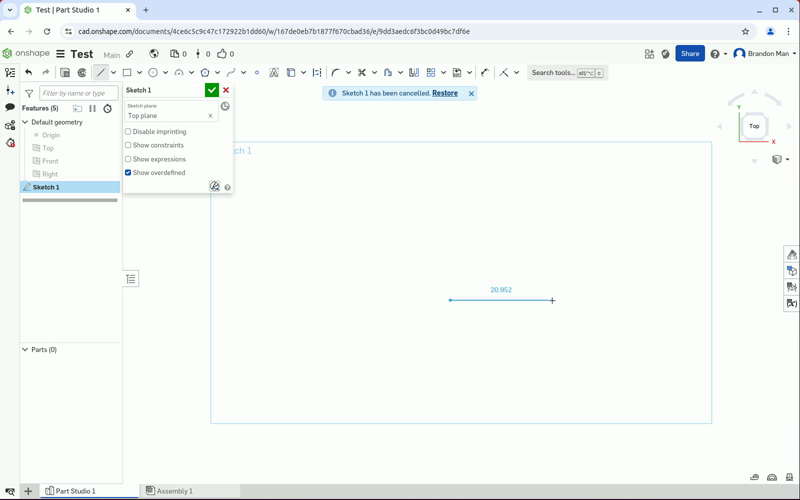
key_down(shift)
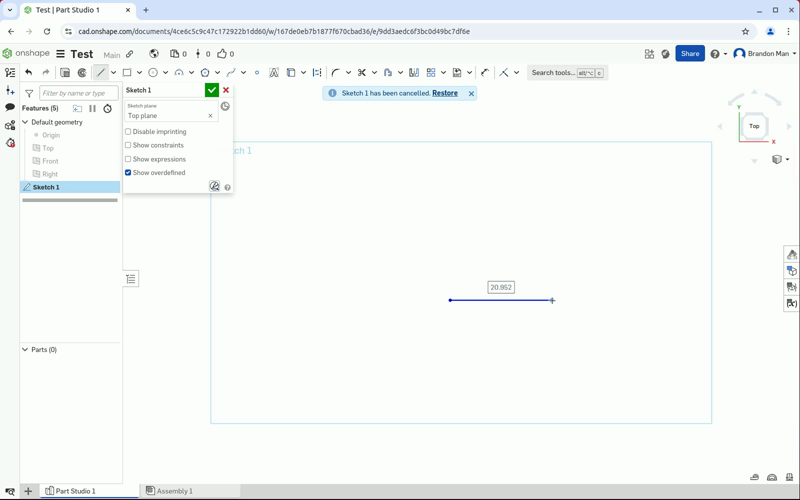
mouse_move(582, 300)
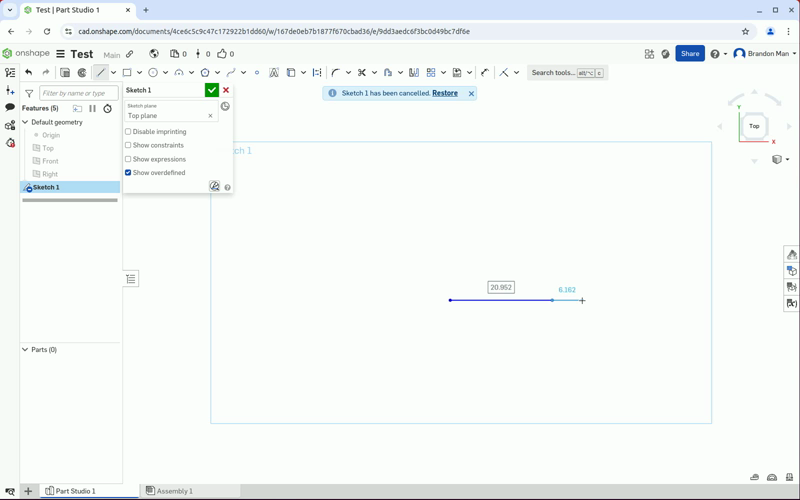
mouse_move(552, 276)
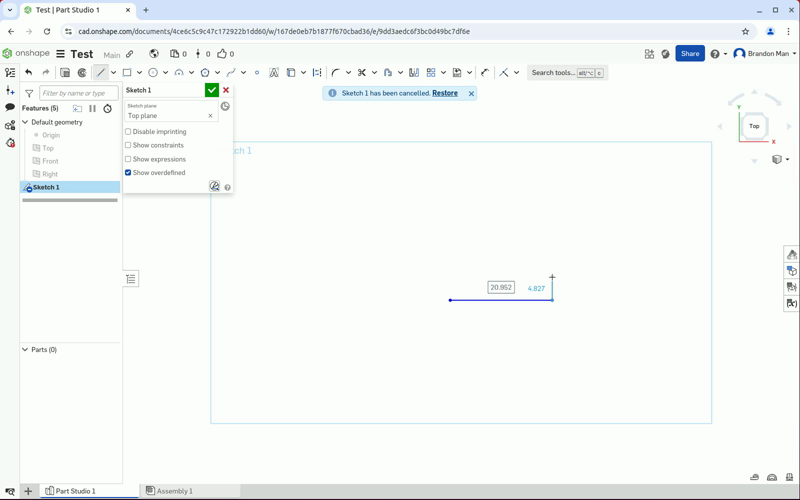
click(552, 276)
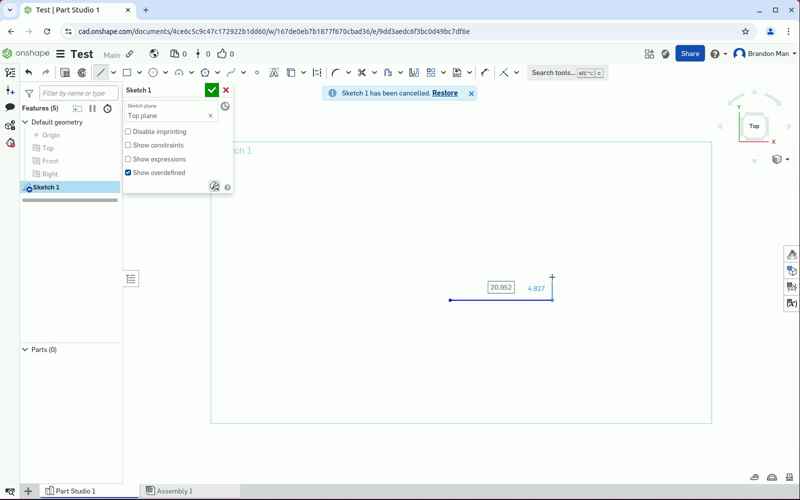
key_up(shift)
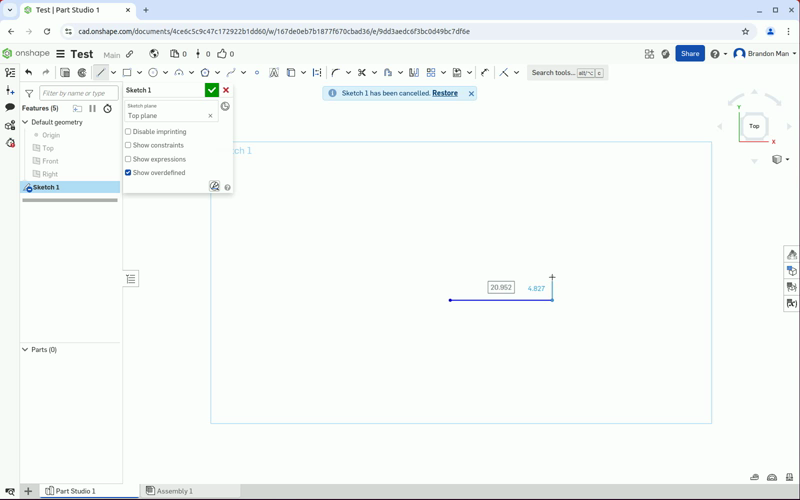
key_down(shift)
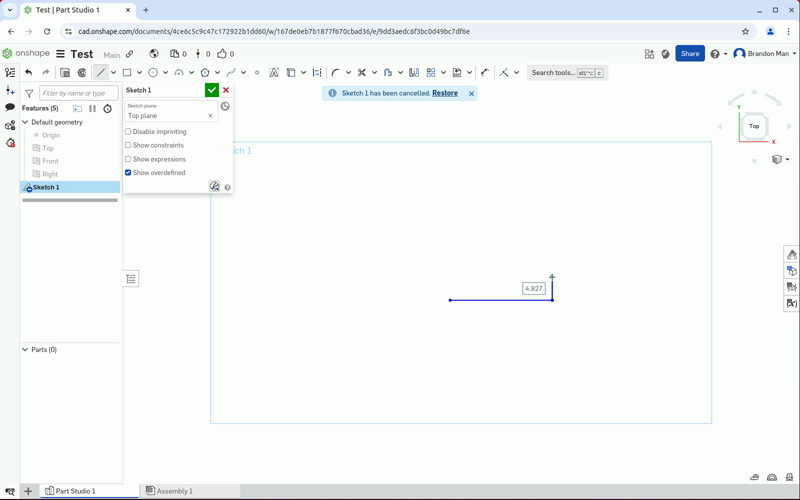
mouse_move(450, 276)
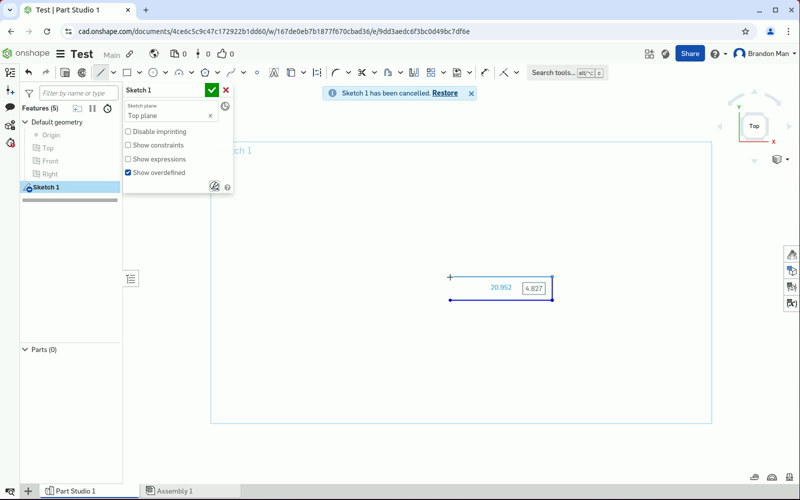
click(450, 276)
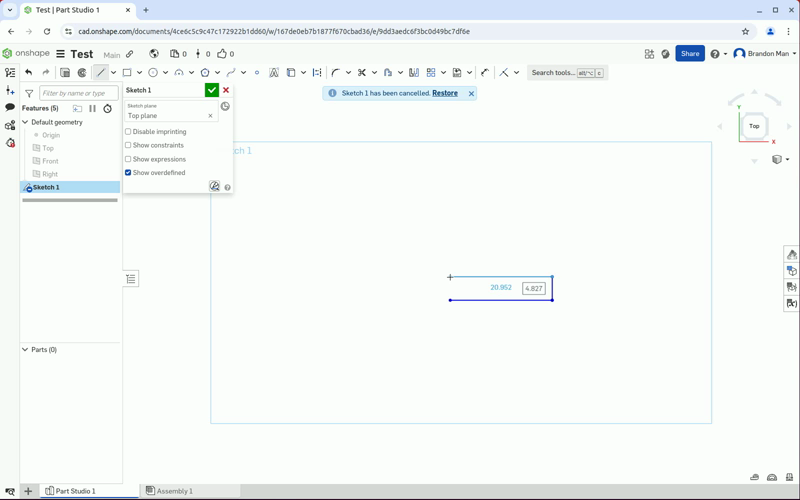
key_up(shift)
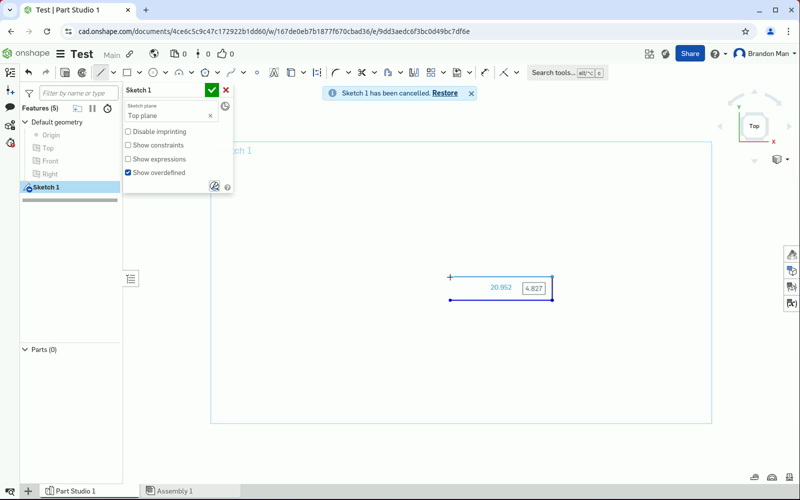
mouse_move(480, 276)
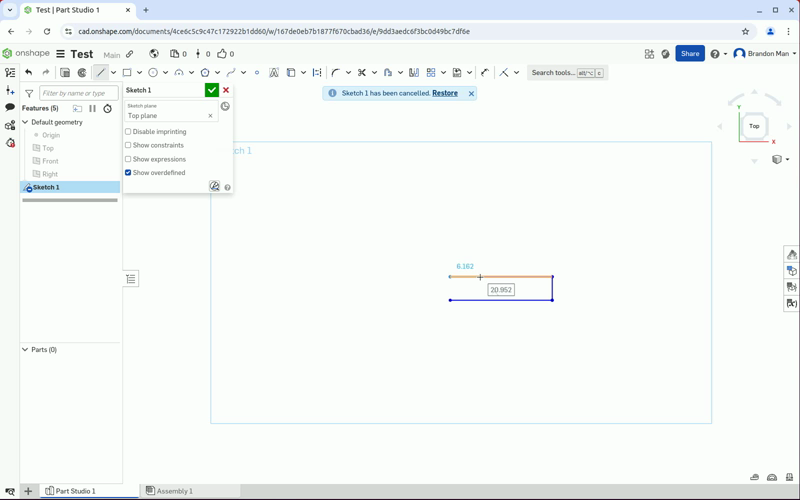
key_down(shift)
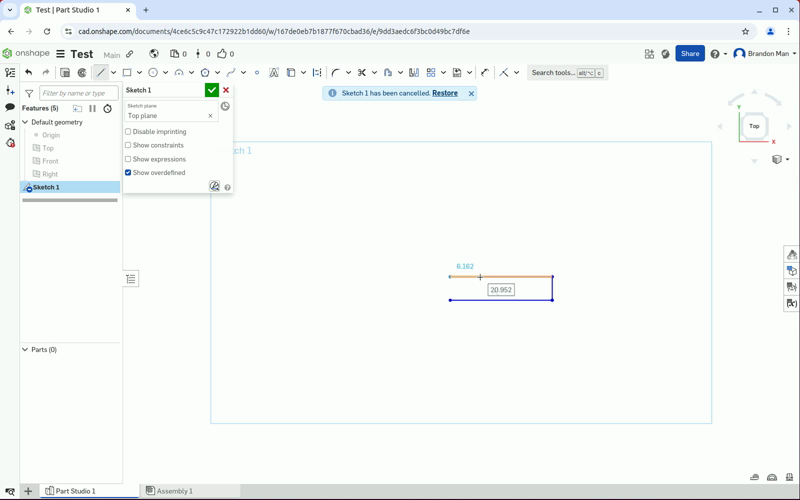
mouse_move(450, 300)
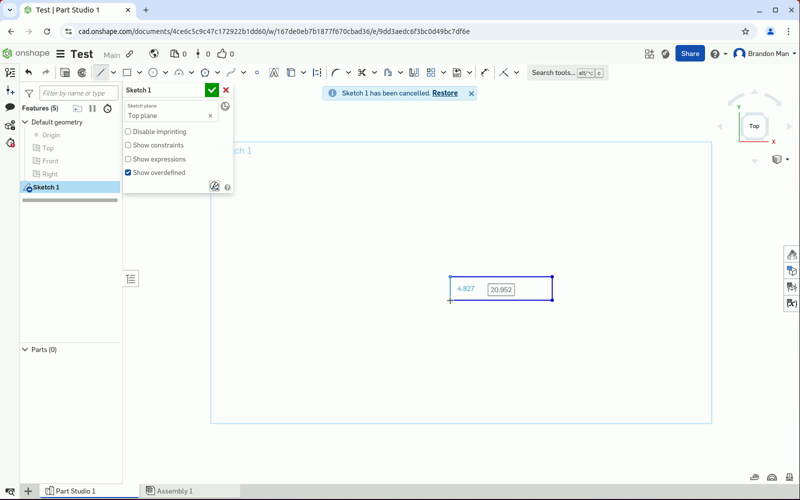
key_up(shift)
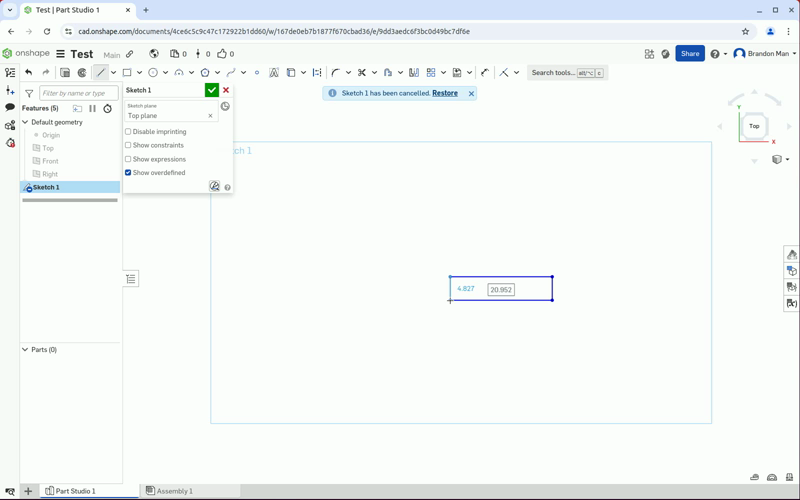
click(450, 300)
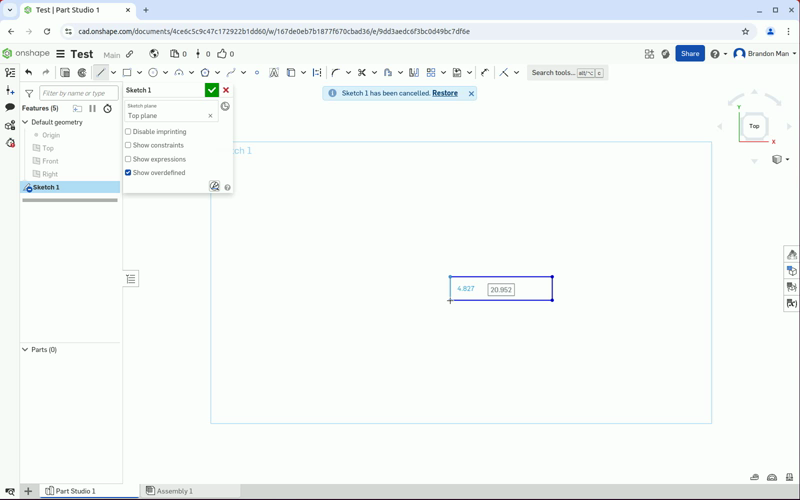
key(esc)
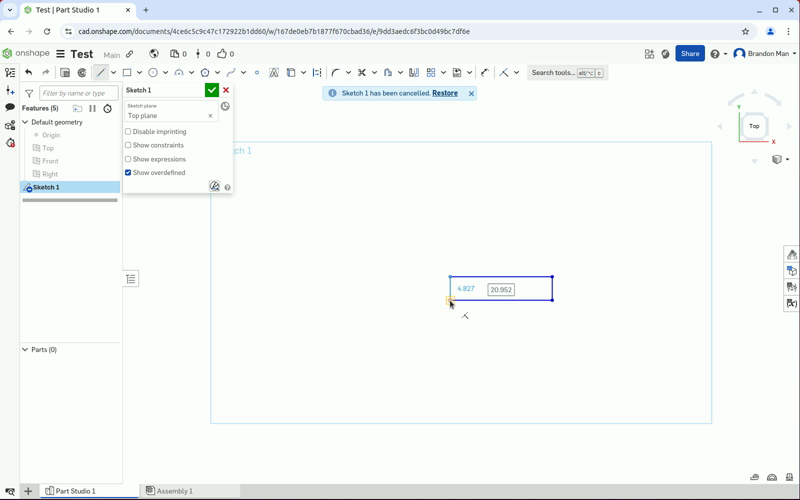
key(c)
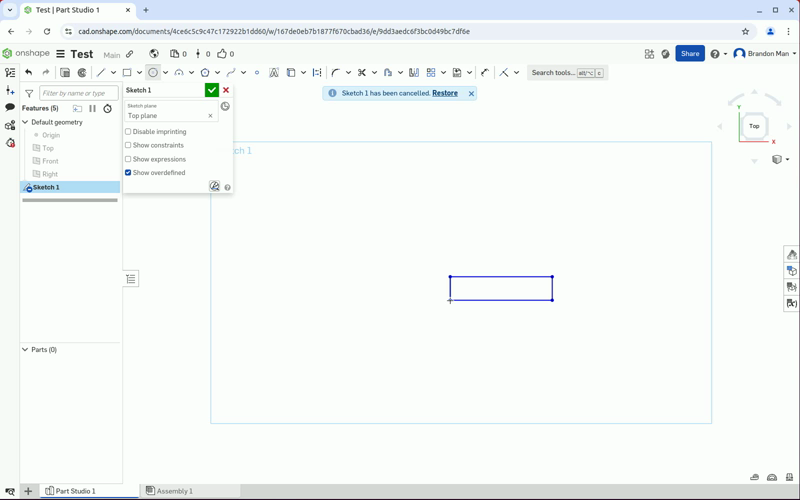
key_down(shift)
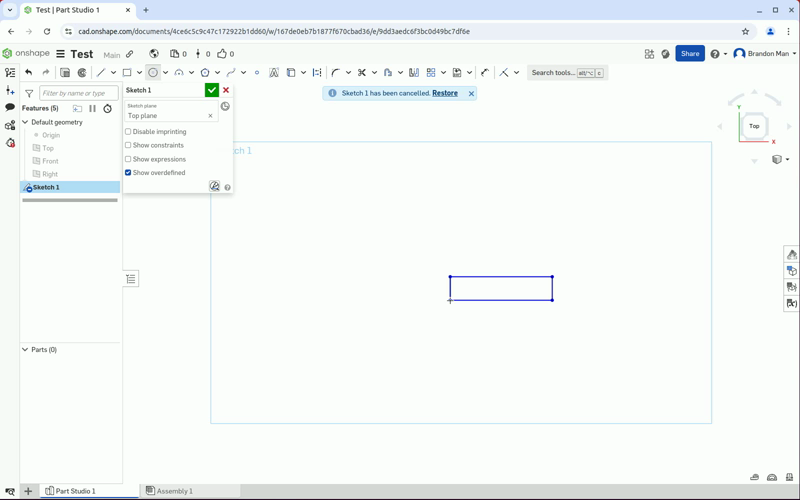
mouse_move(501, 288)
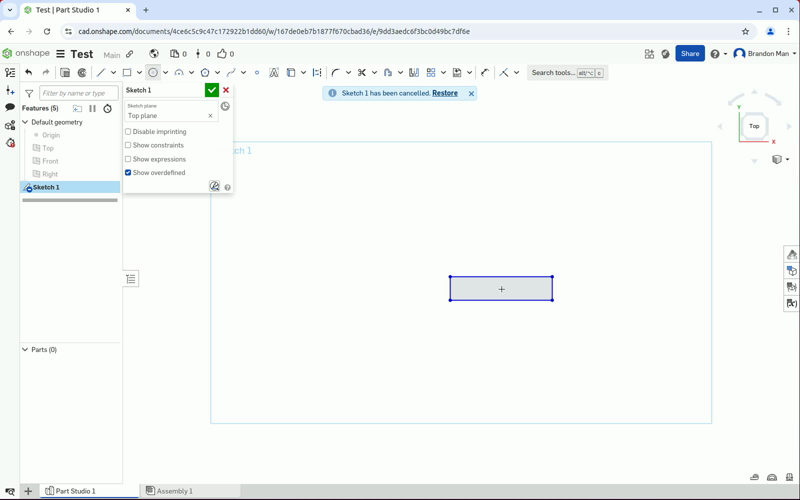
click(501, 288)
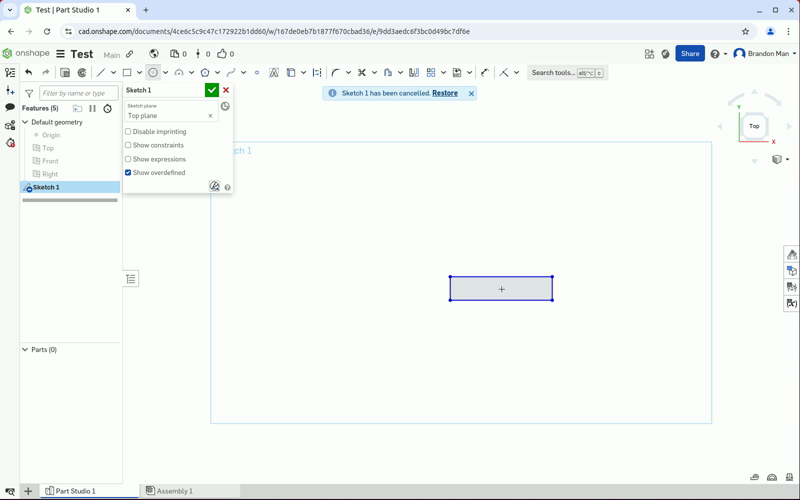
key_up(shift)
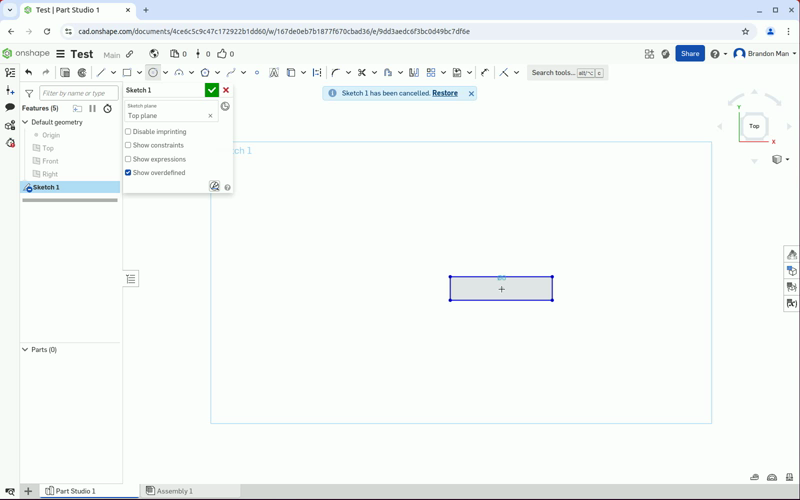
mouse_move(503, 288)
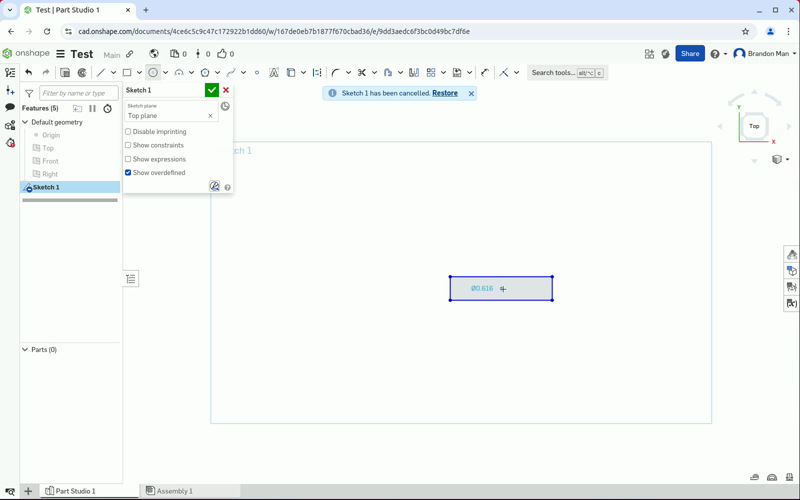
scroll(6)
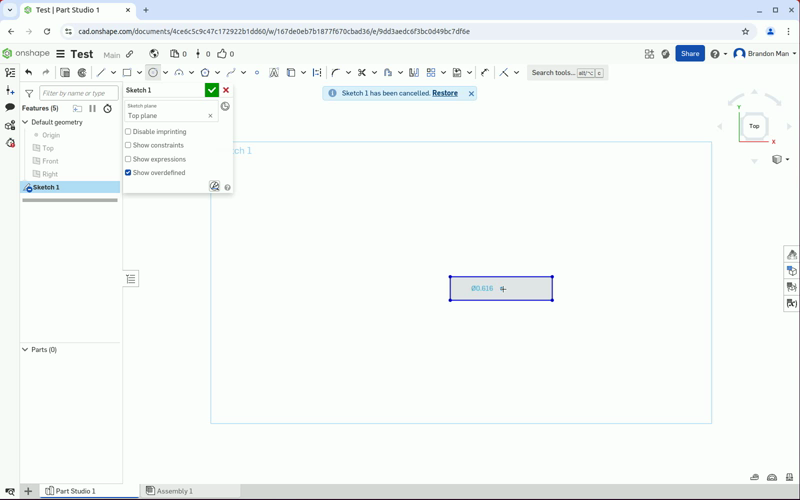
scroll(6)
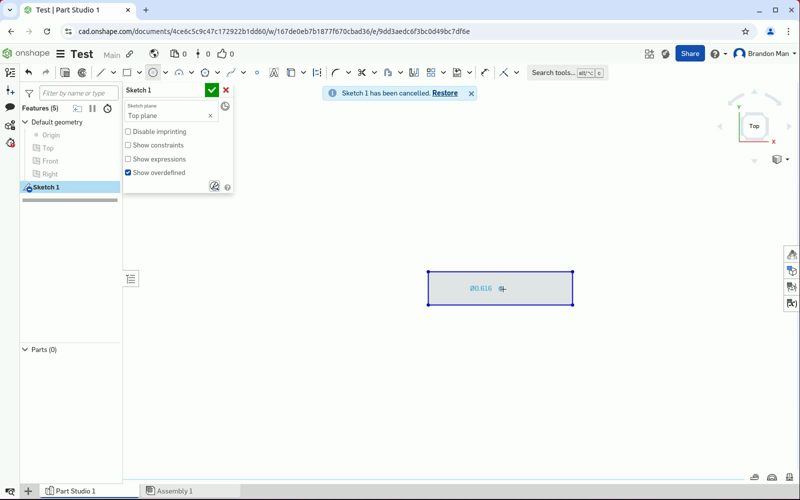
scroll(6)
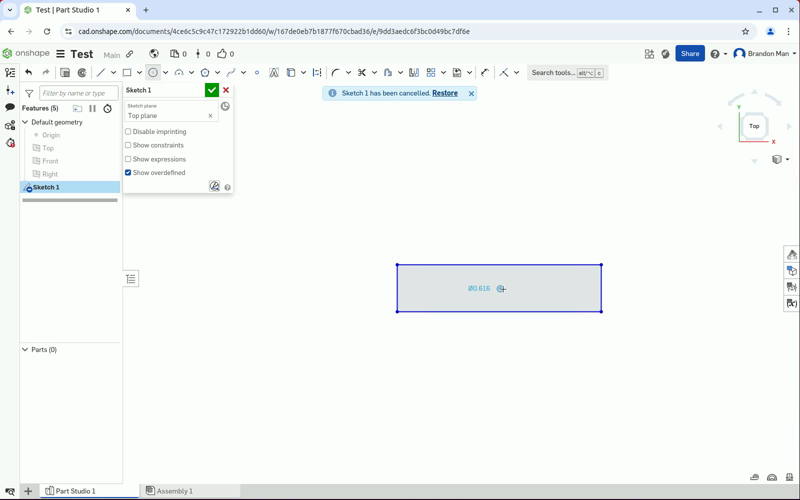
scroll(6)
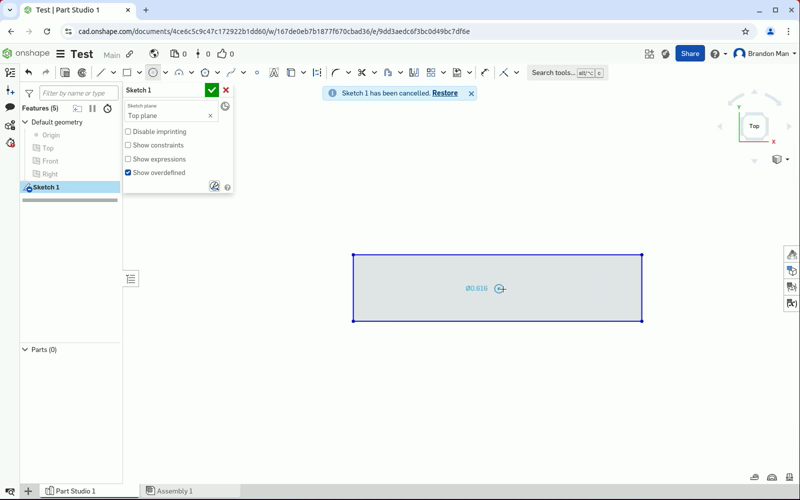
scroll(6)
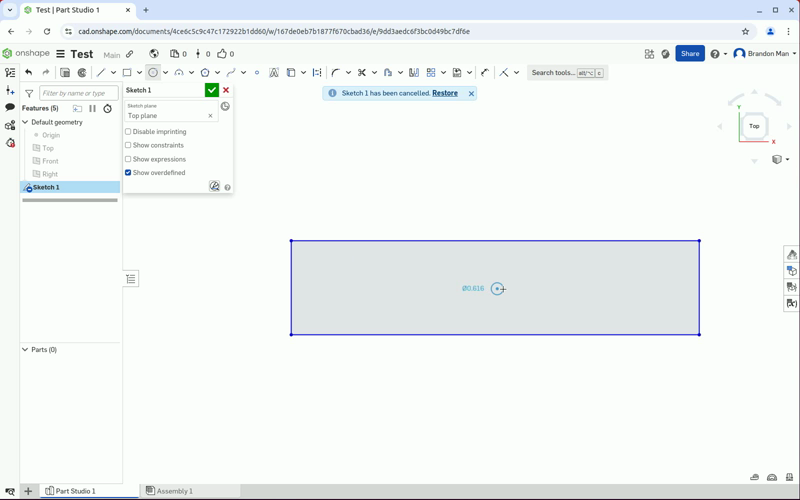
scroll(6)
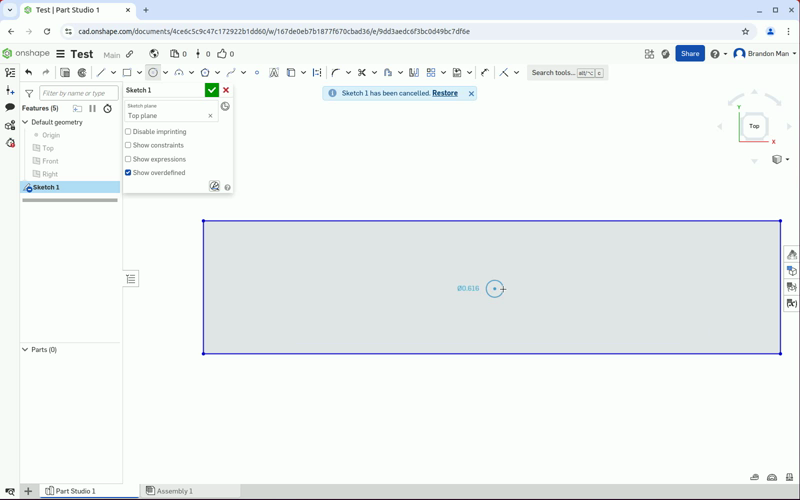
scroll(6)
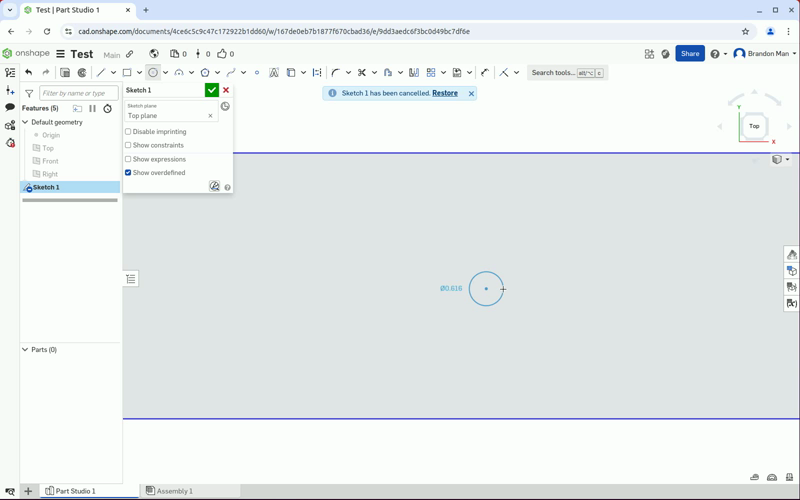
click(503, 288)
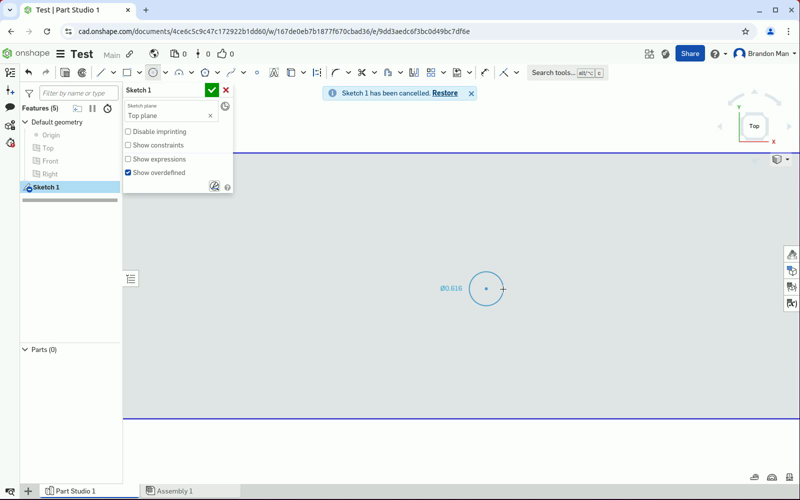
scroll(-6)
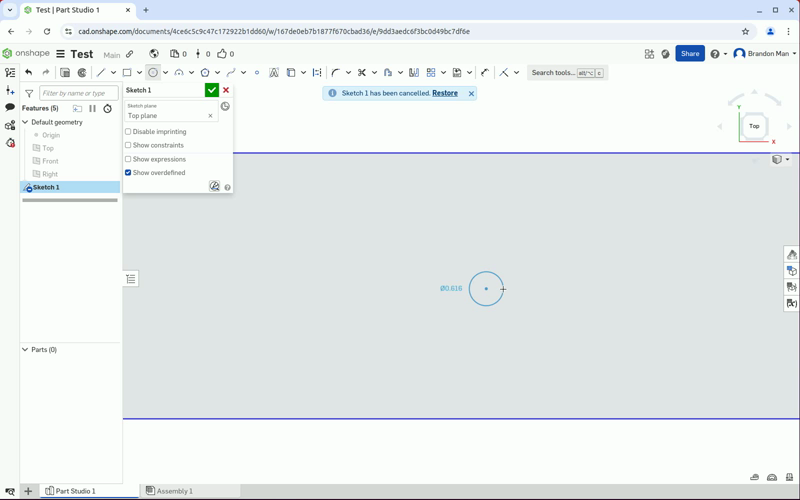
scroll(-6)
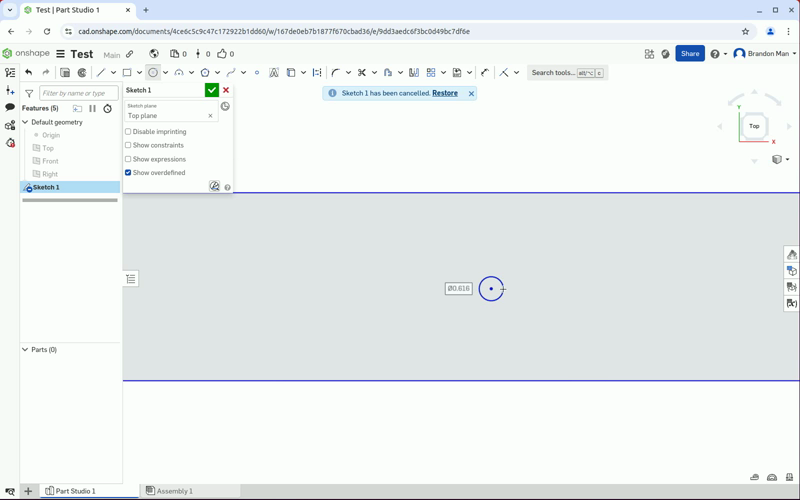
scroll(-6)
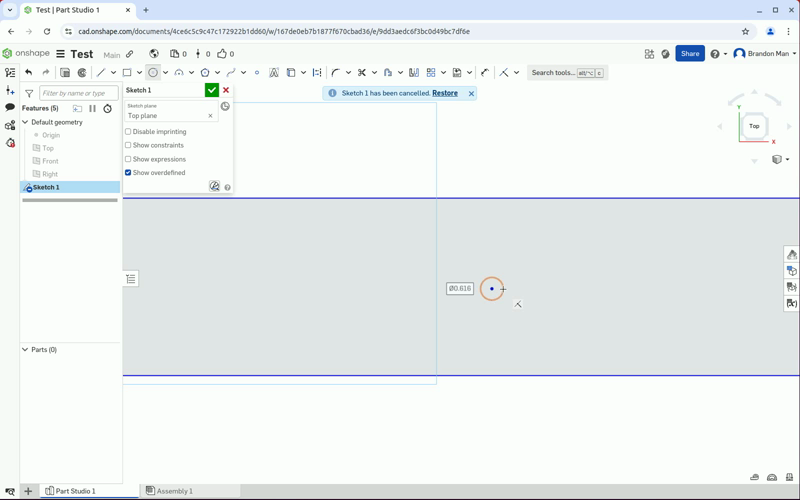
scroll(-6)
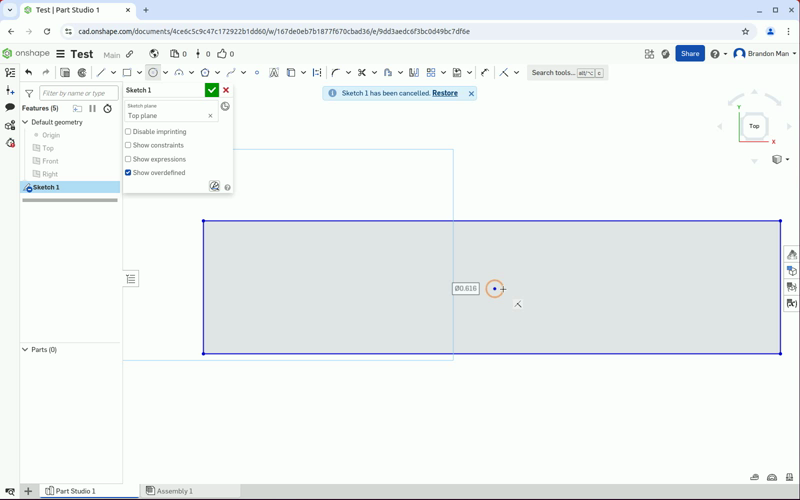
scroll(-6)
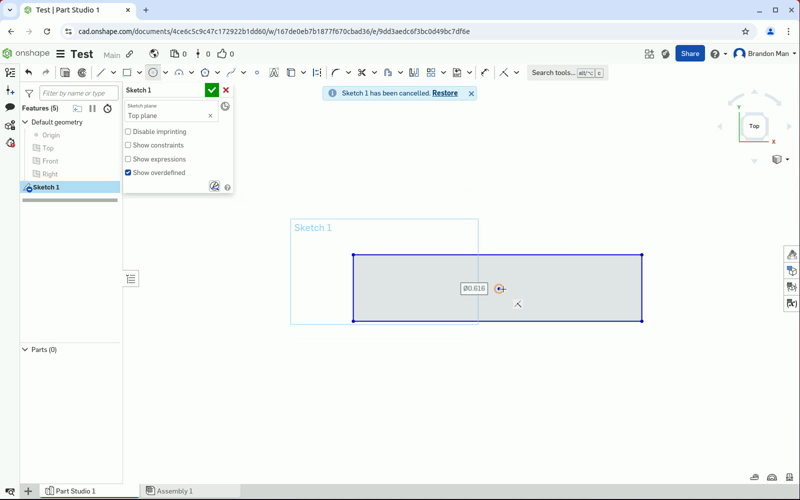
scroll(-6)
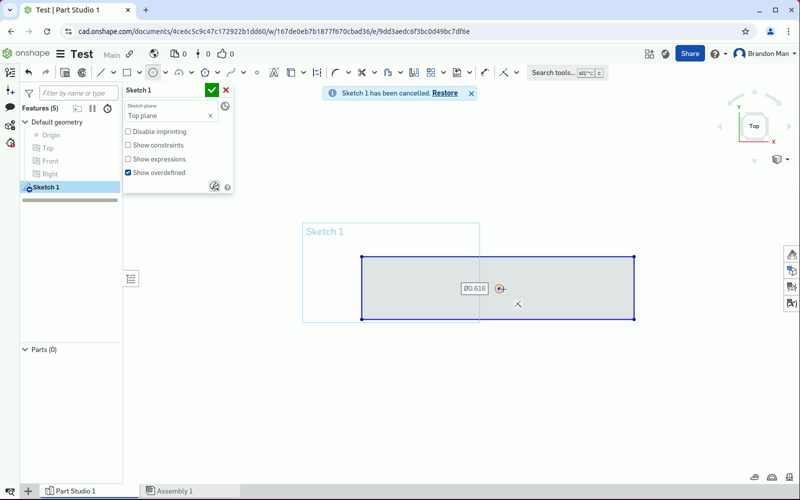
scroll(-6)
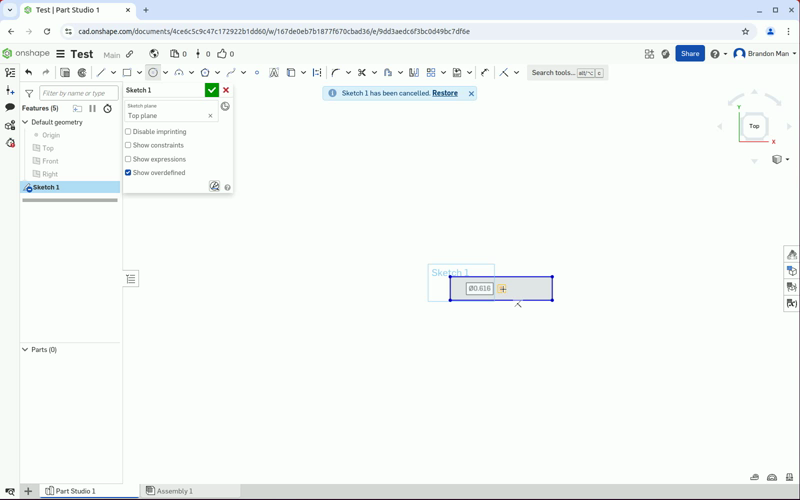
key(esc)
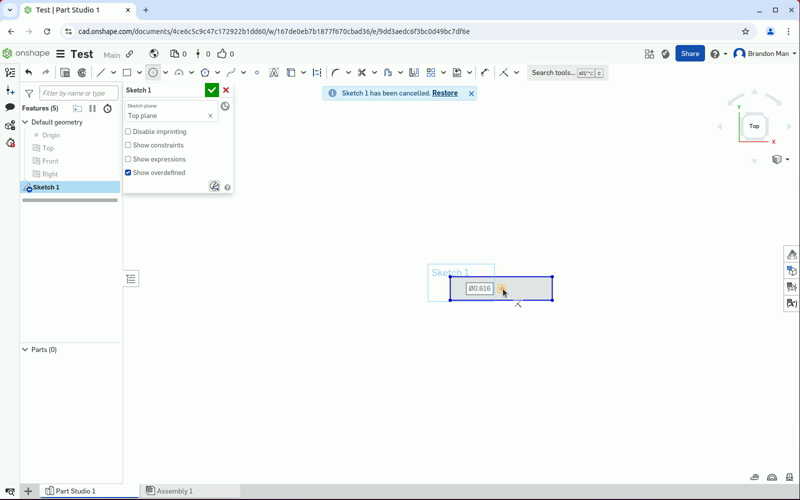
key(c)
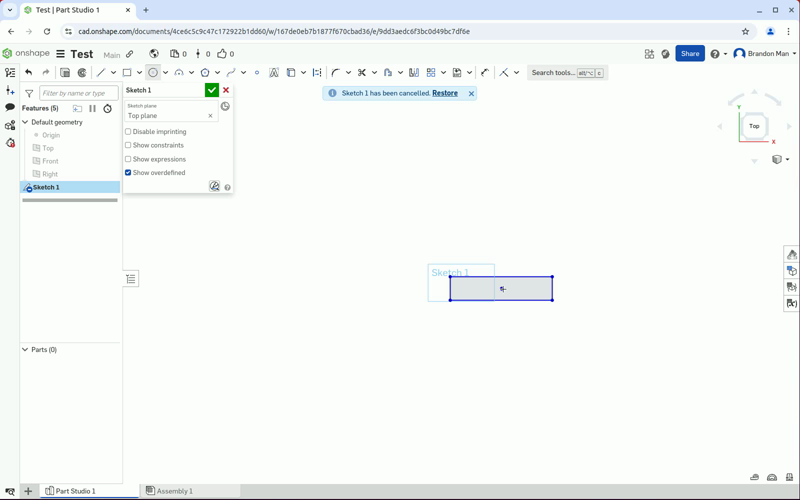
key_down(shift)
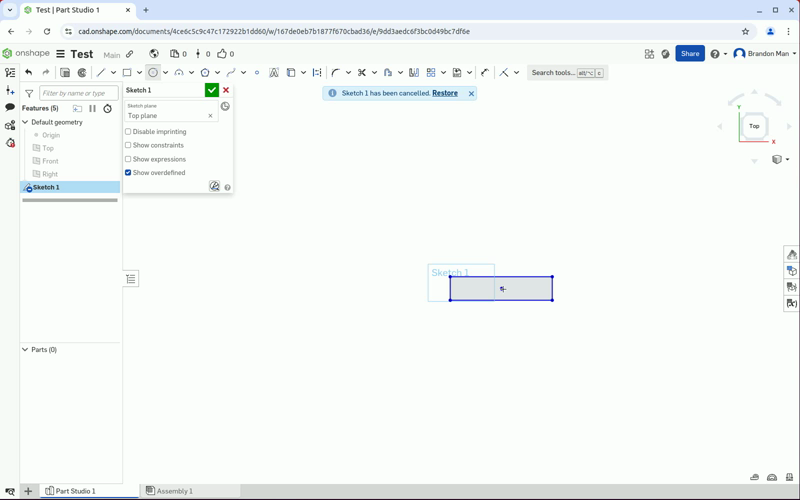
mouse_move(546, 290)
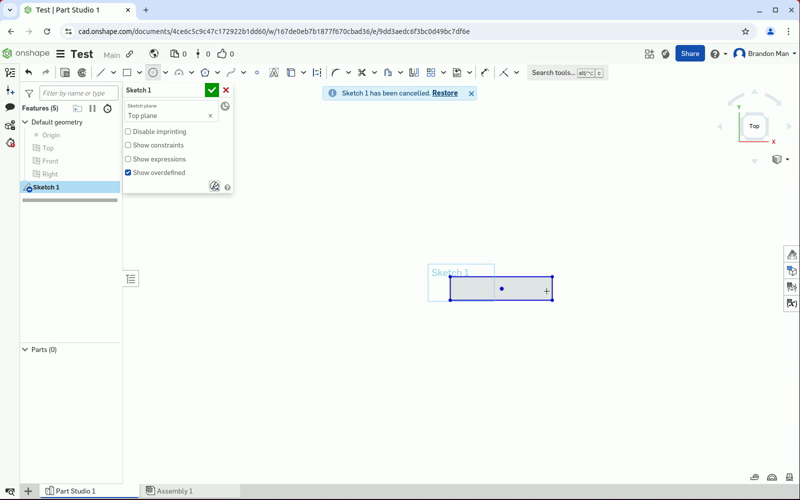
click(546, 290)
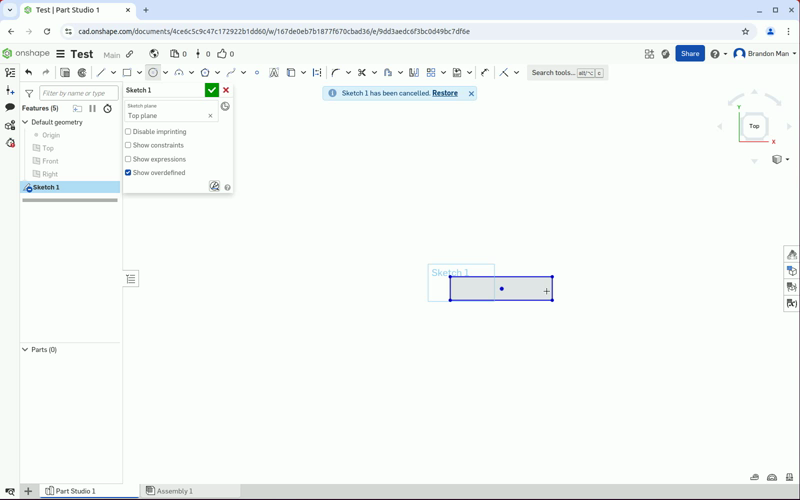
key_up(shift)
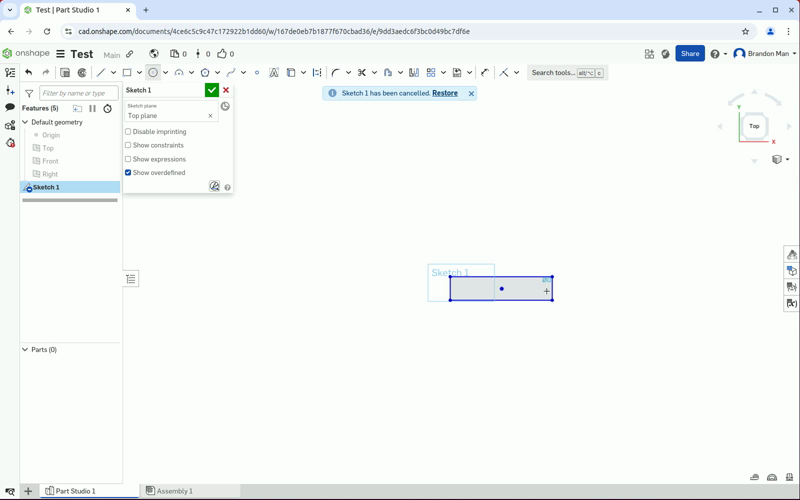
mouse_move(548, 290)
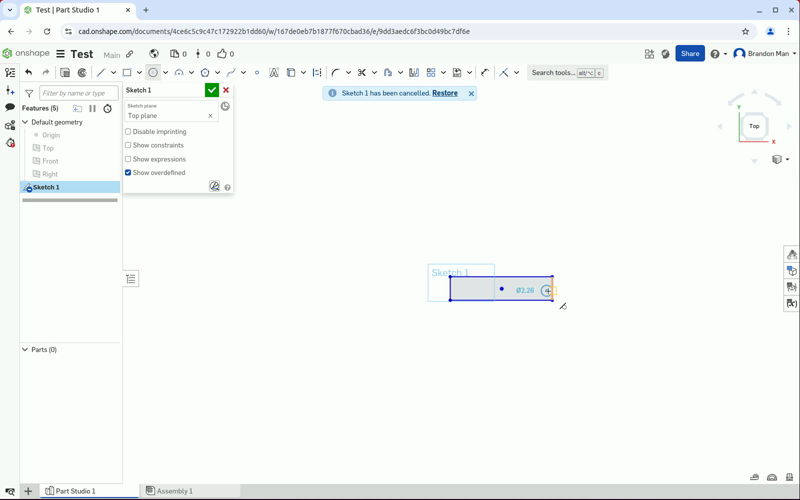
scroll(6)
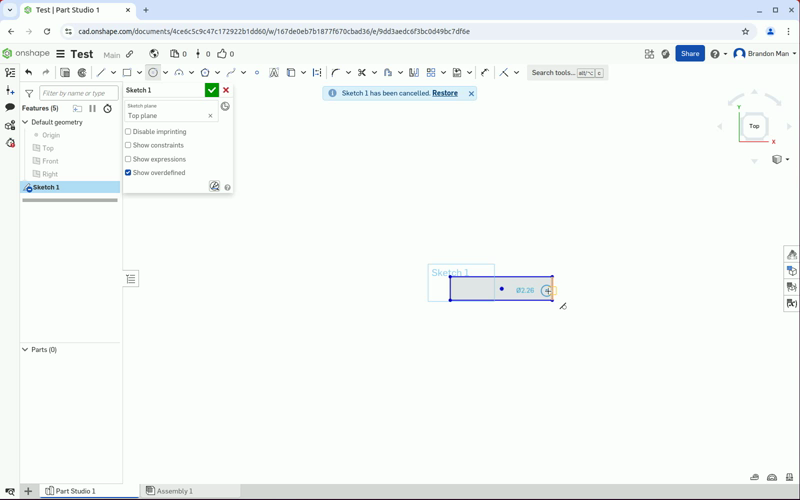
scroll(6)
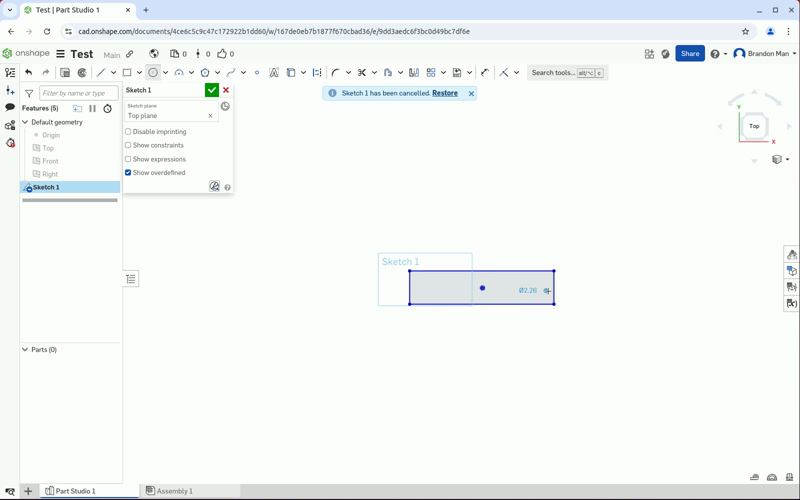
scroll(6)
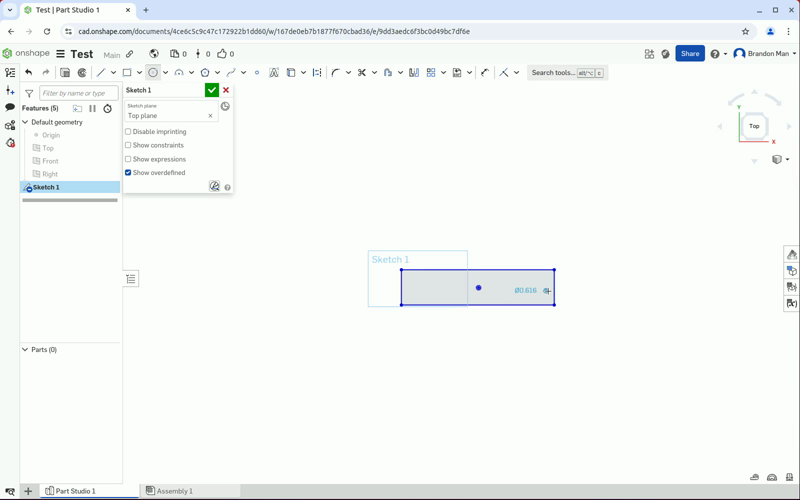
scroll(6)
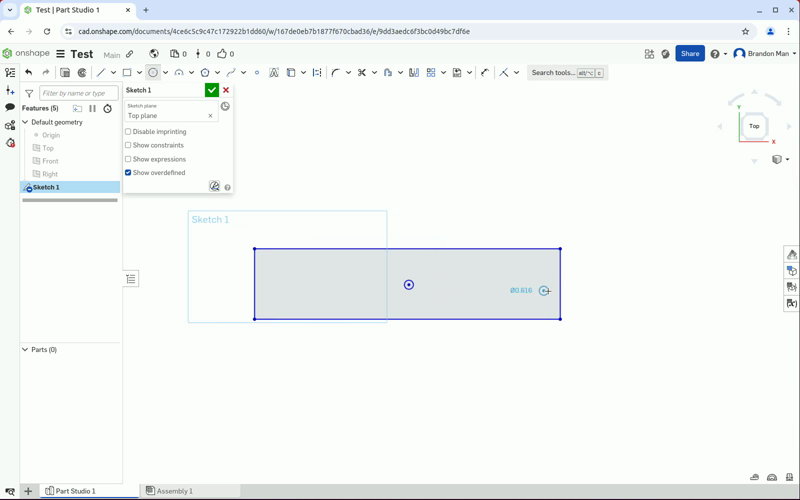
scroll(6)
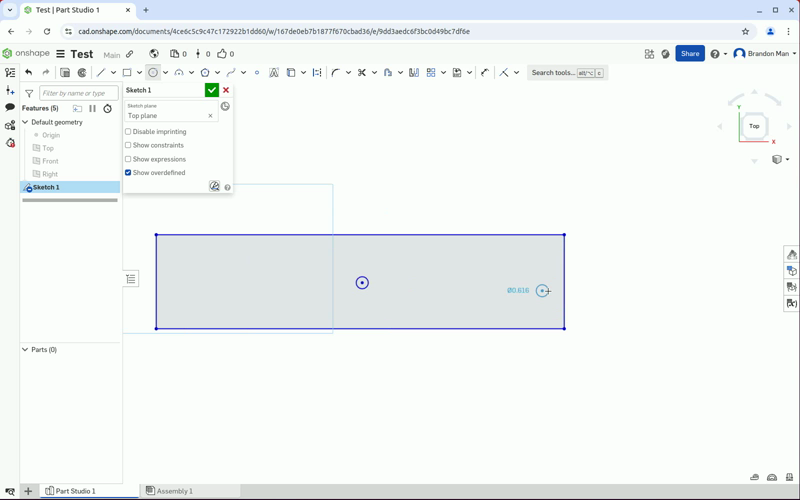
scroll(6)
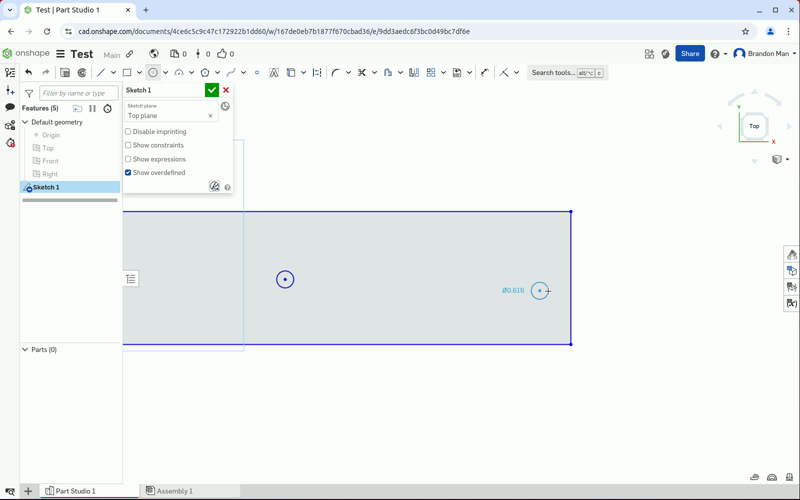
scroll(6)
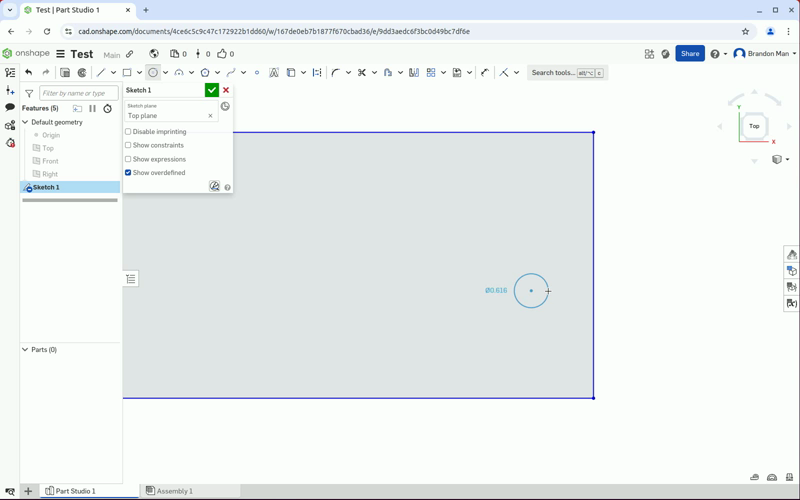
click(548, 290)
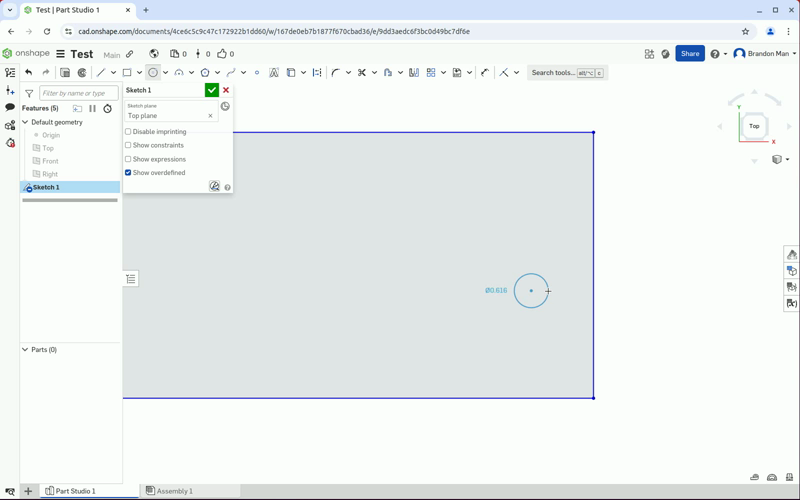
scroll(-6)
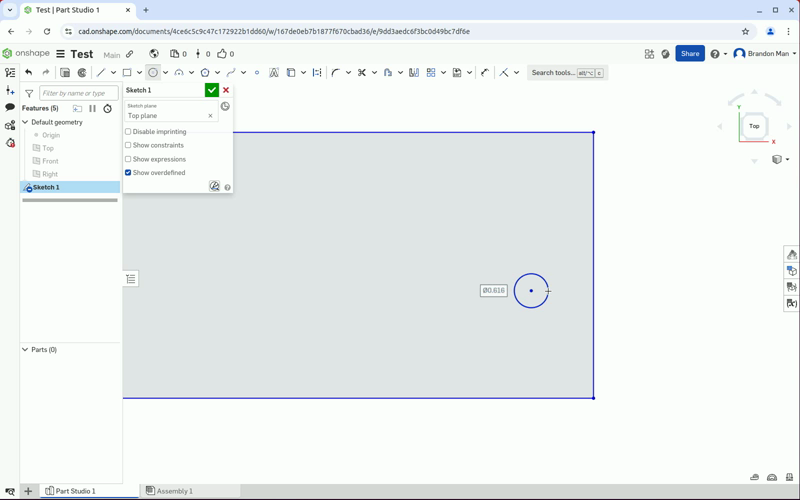
scroll(-6)
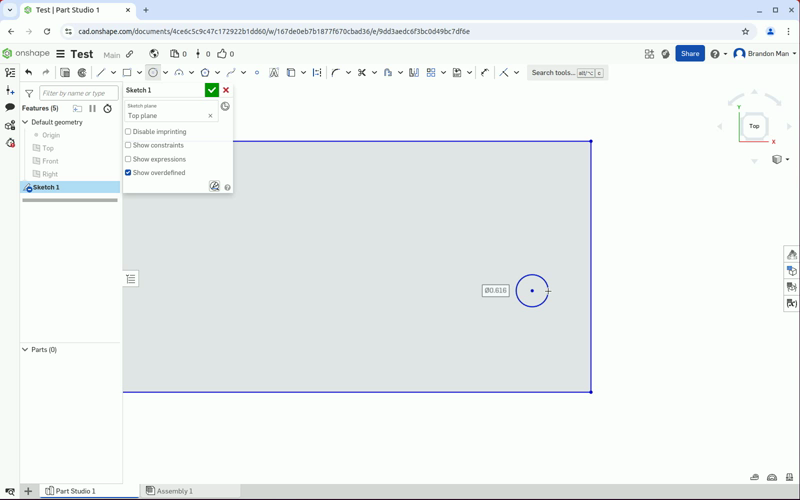
scroll(-6)
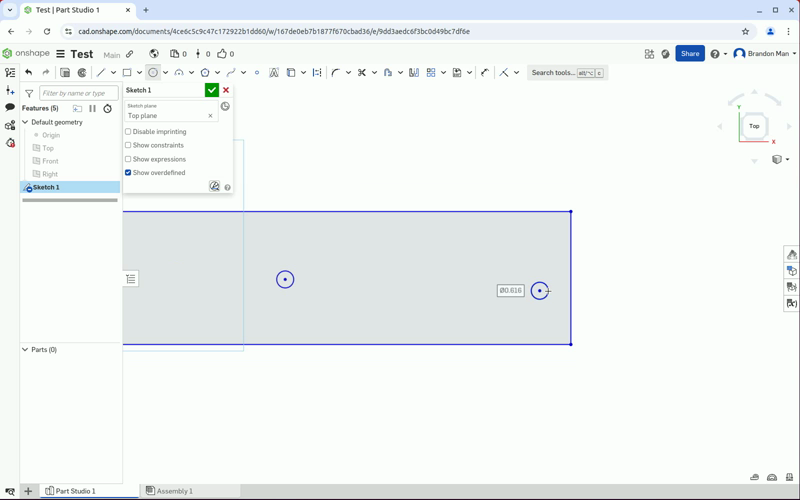
scroll(-6)
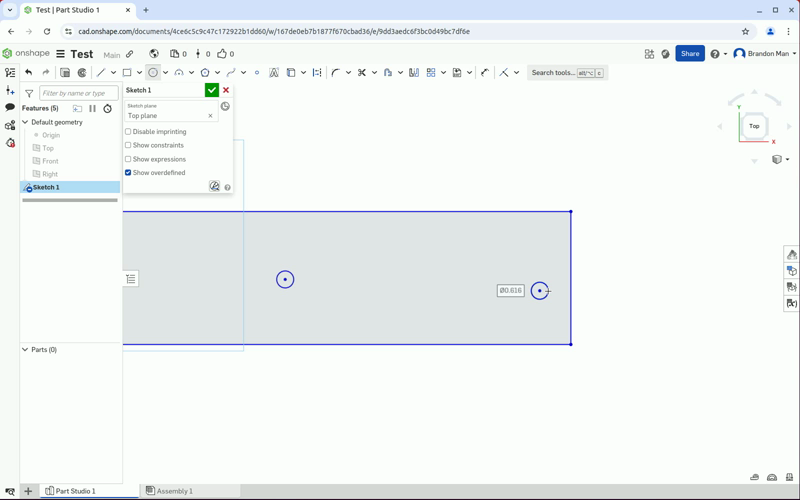
scroll(-6)
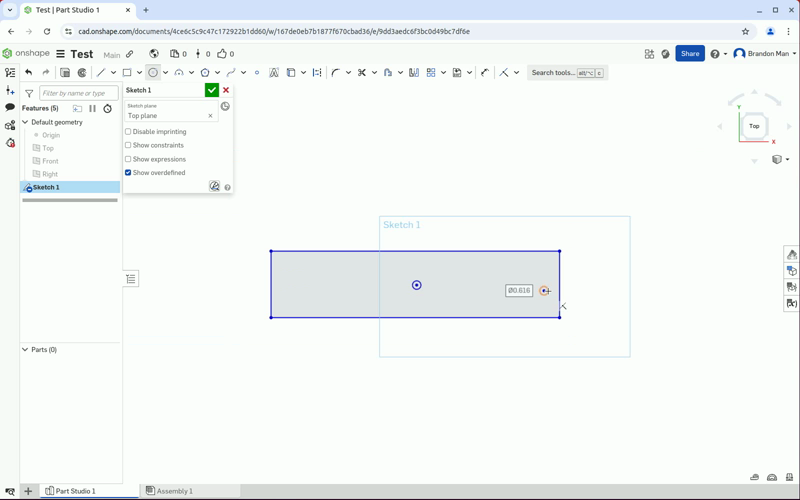
scroll(-6)
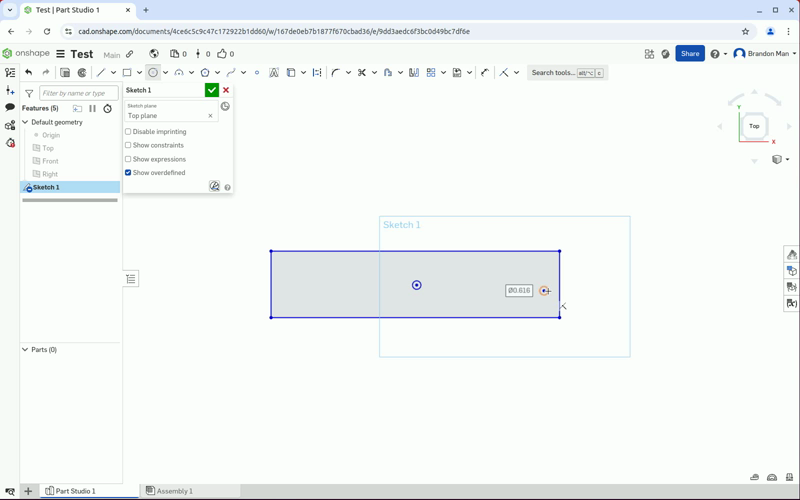
scroll(-6)
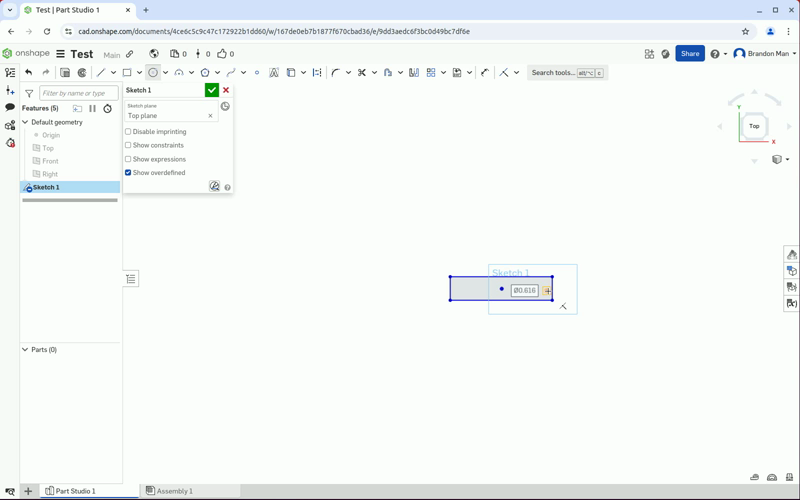
key(esc)
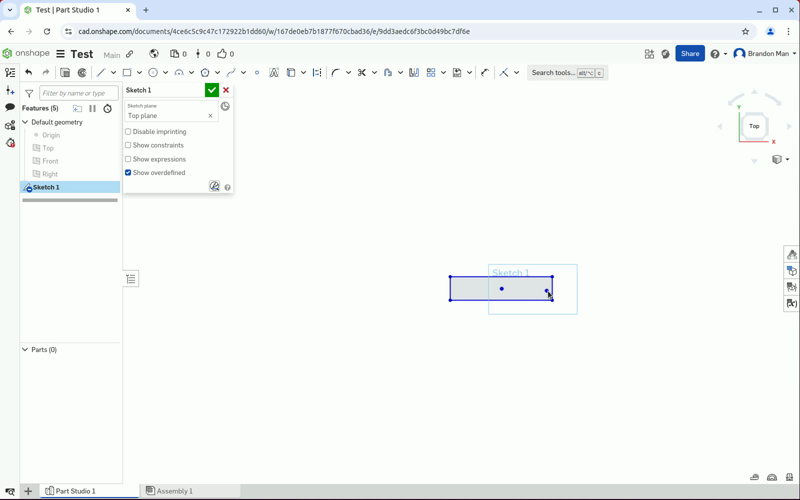
mouse_move(457, 294)
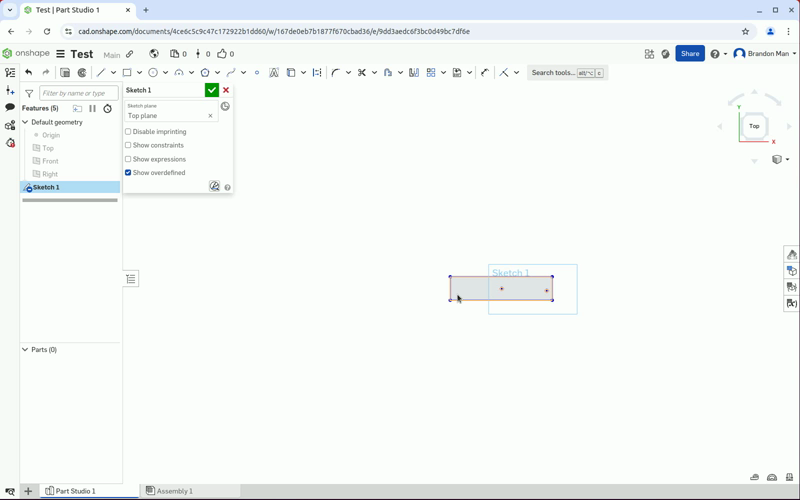
click(457, 294)
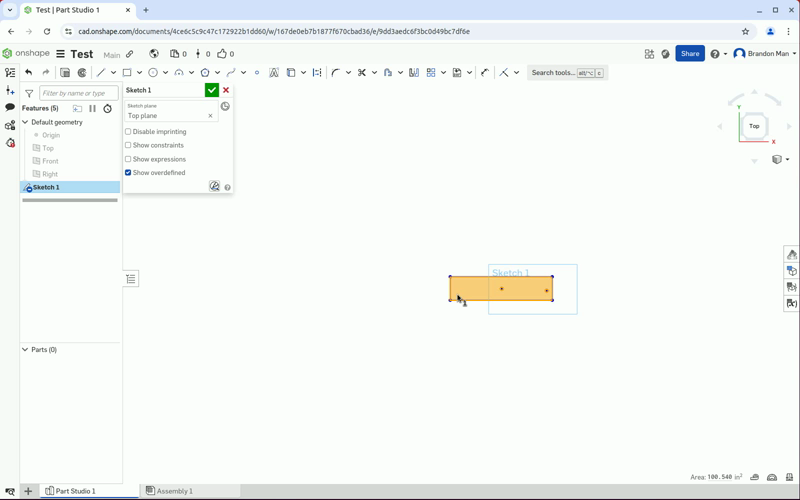
mouse_move(73, 352)
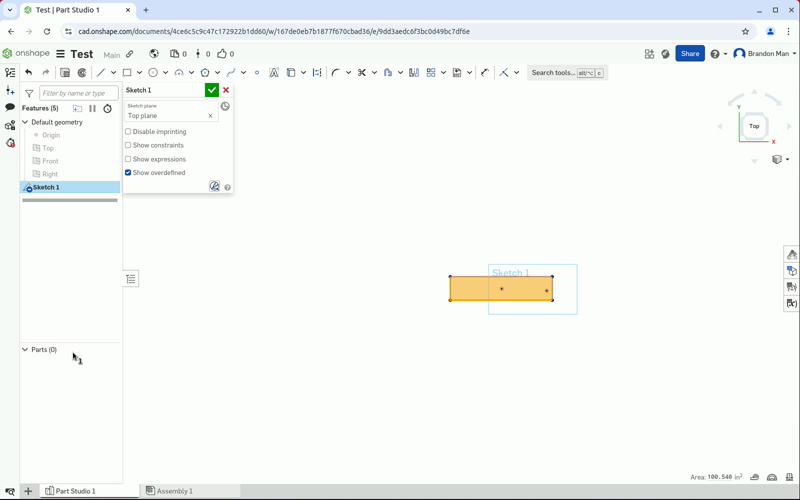
key(shift+y)
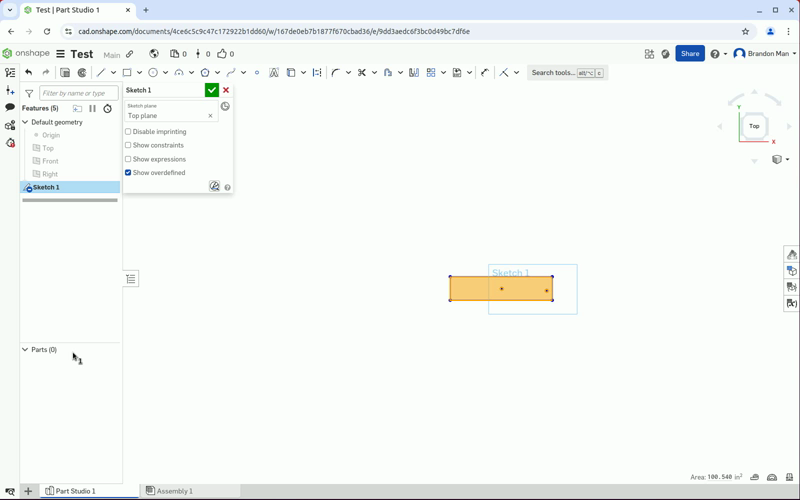
key(shift+e)
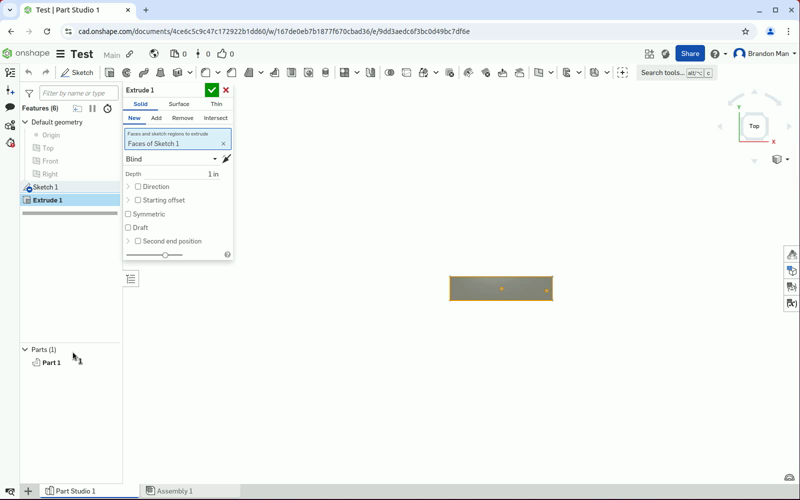
mouse_move(143, 106)
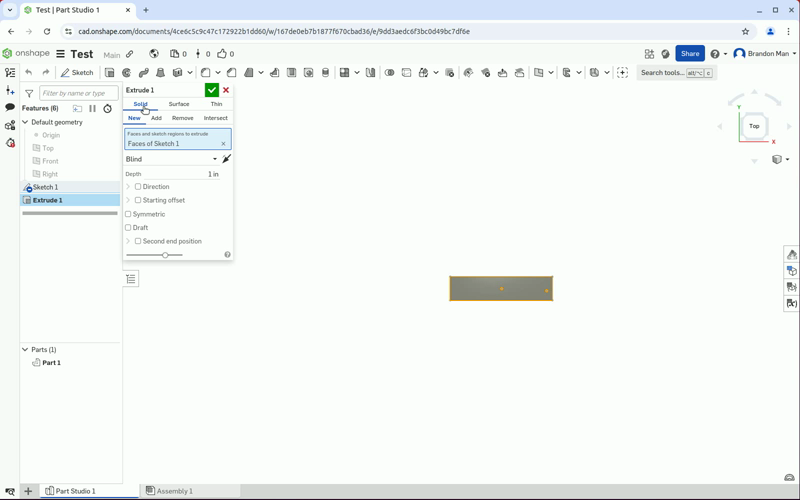
click(143, 106)
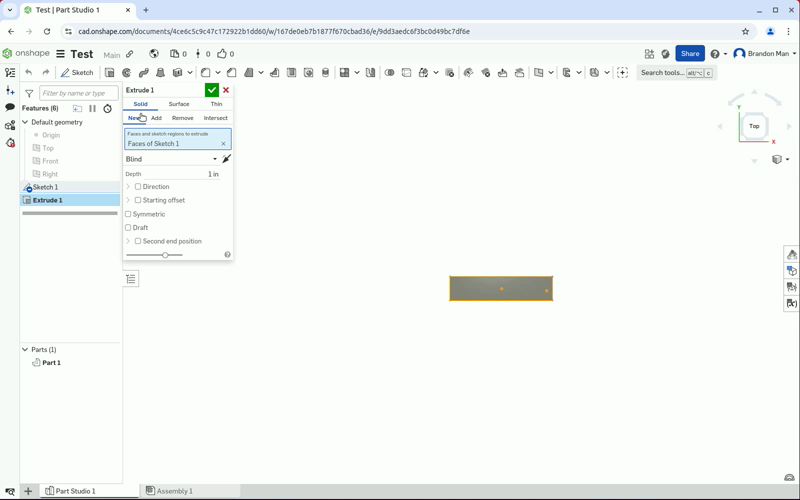
mouse_move(137, 120)
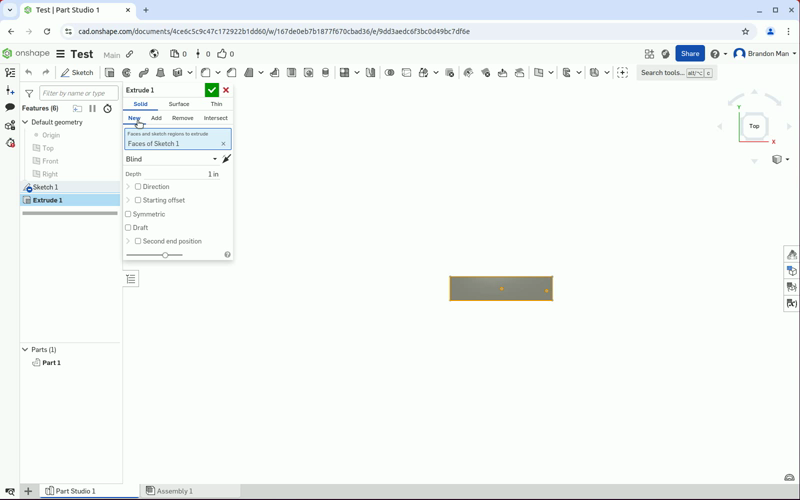
click(137, 120)
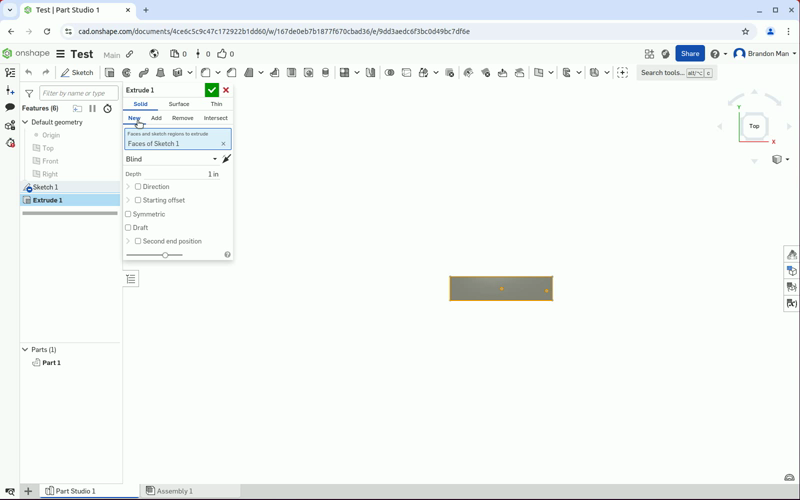
key(tab, 4)
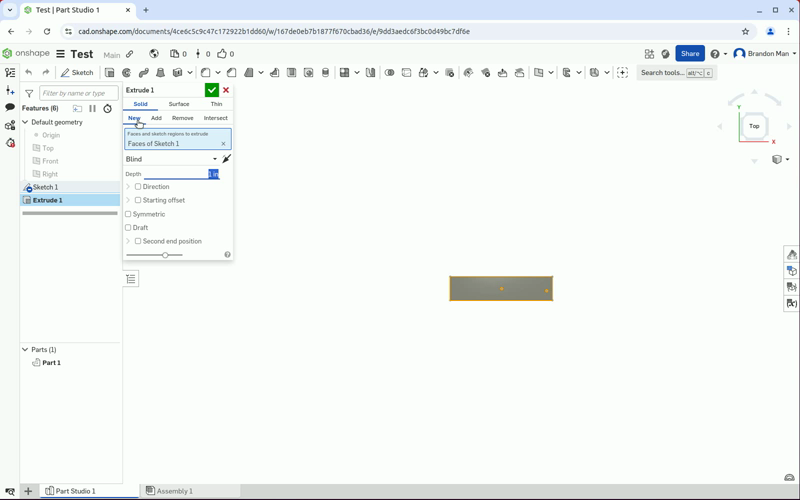
text(2.648)
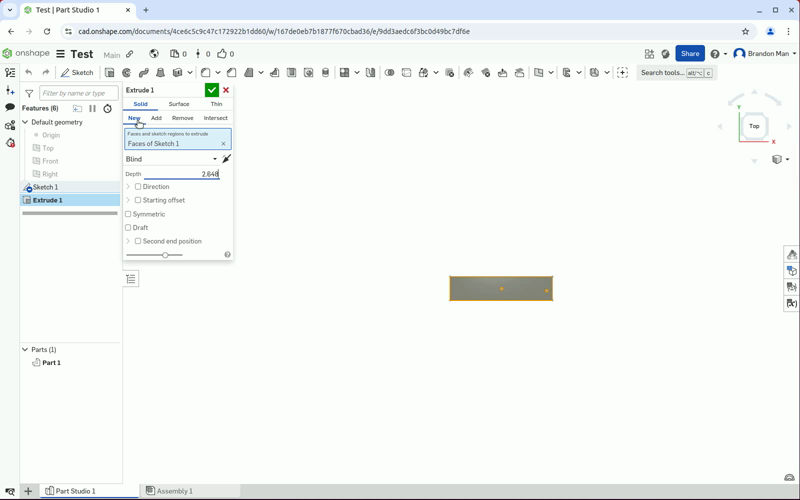
key(enter)
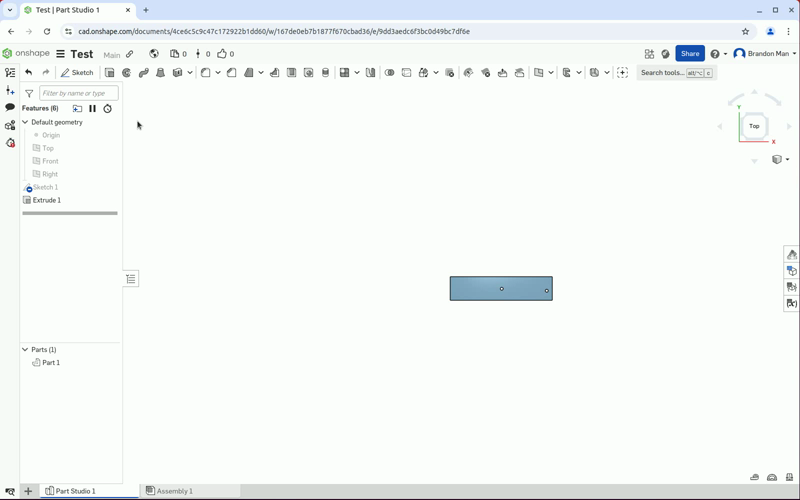
key(shift+h)
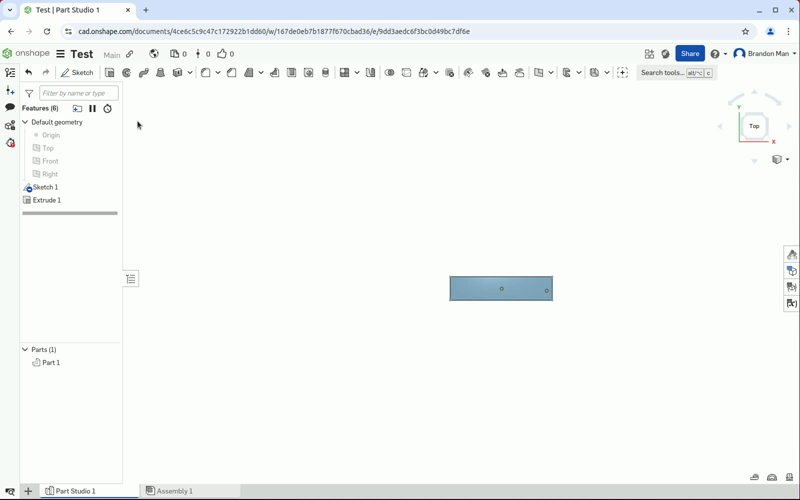
key(shift+h)
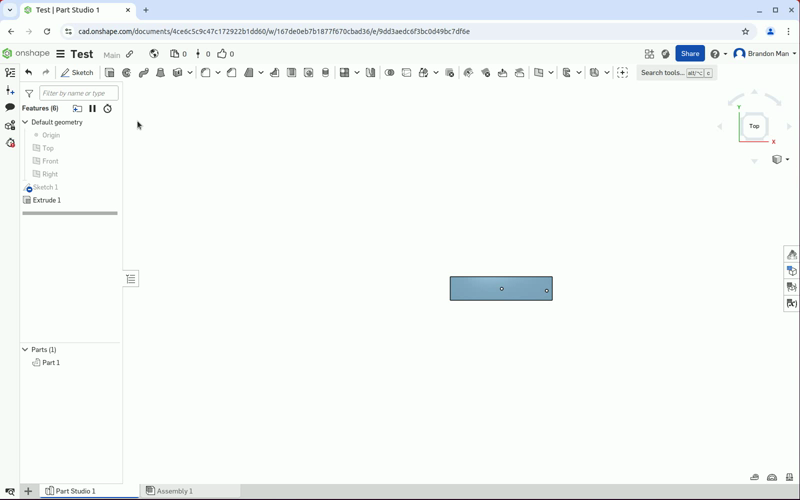
mouse_move(73, 189)
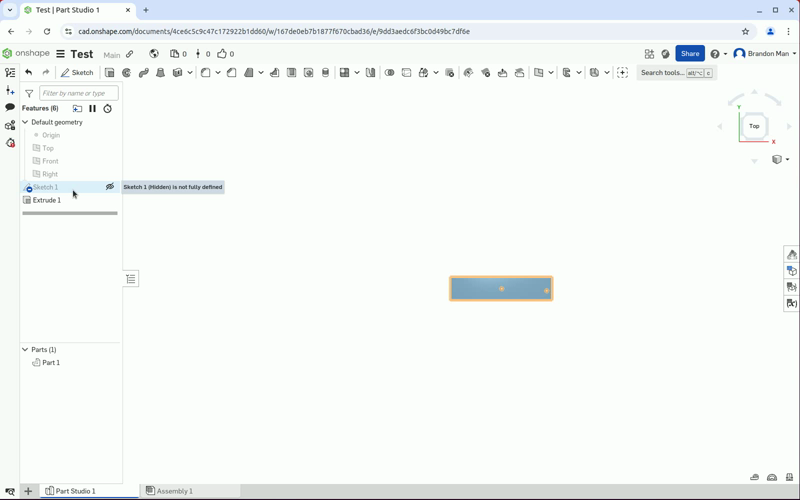
click(73, 189)
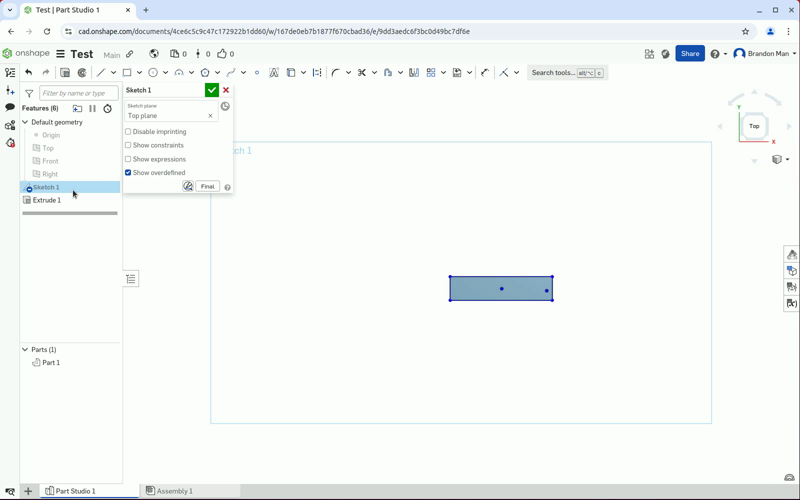
mouse_move(229, 92)
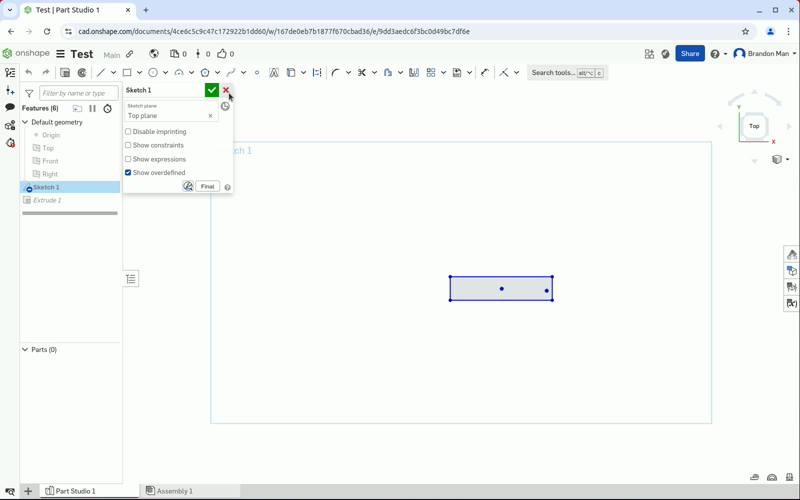
click(229, 92)
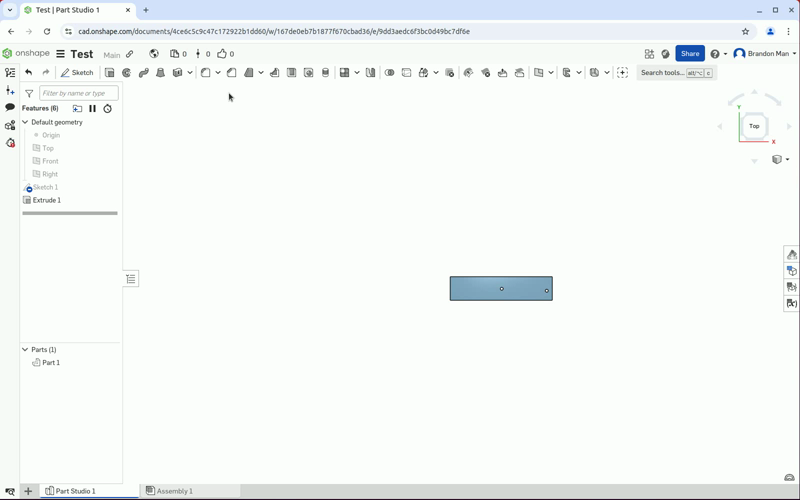
mouse_move(73, 352)
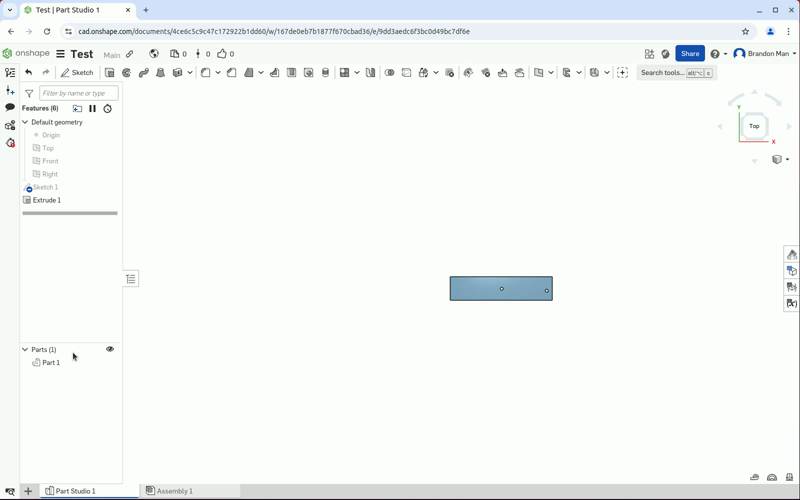
key(y)
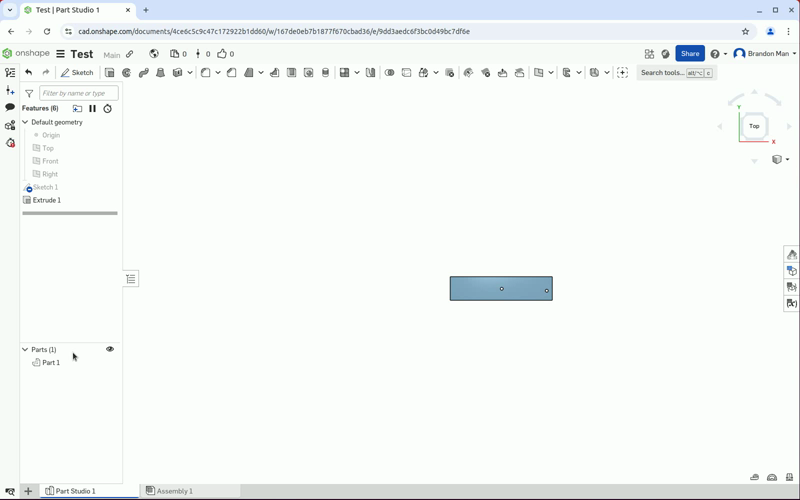
key(shift+p)
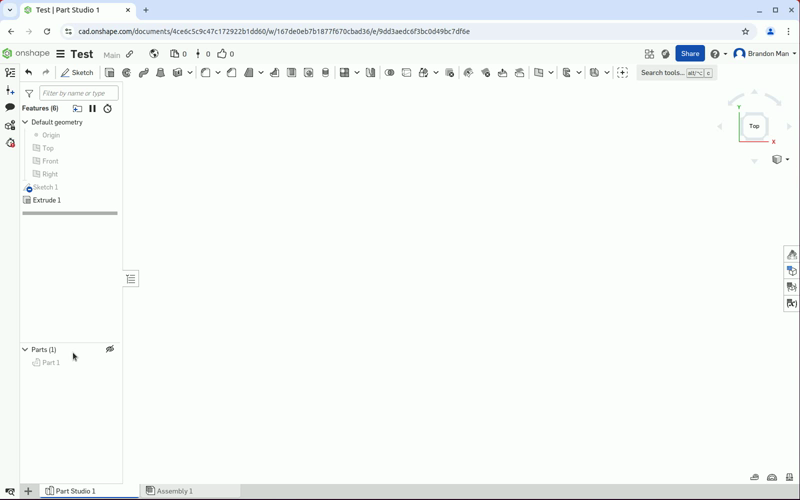
key(space)
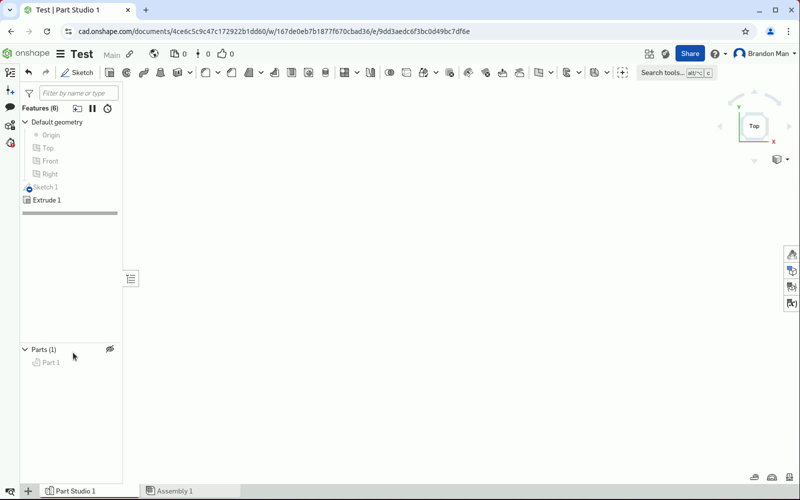
key_down(shift)
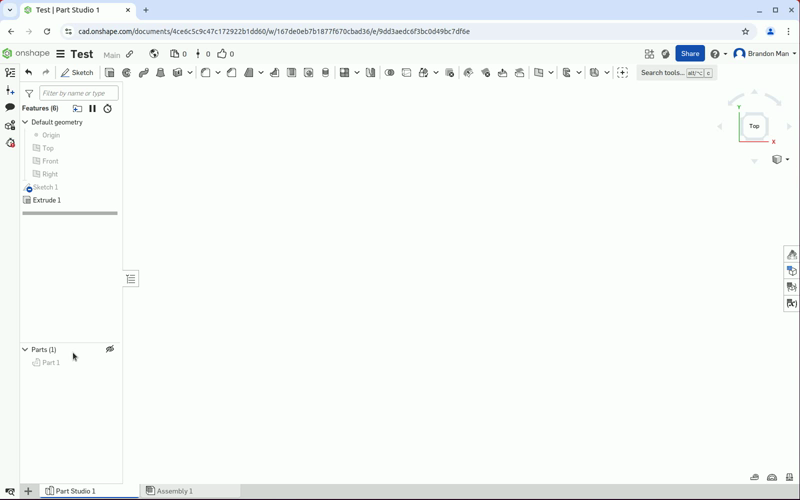
key(up)
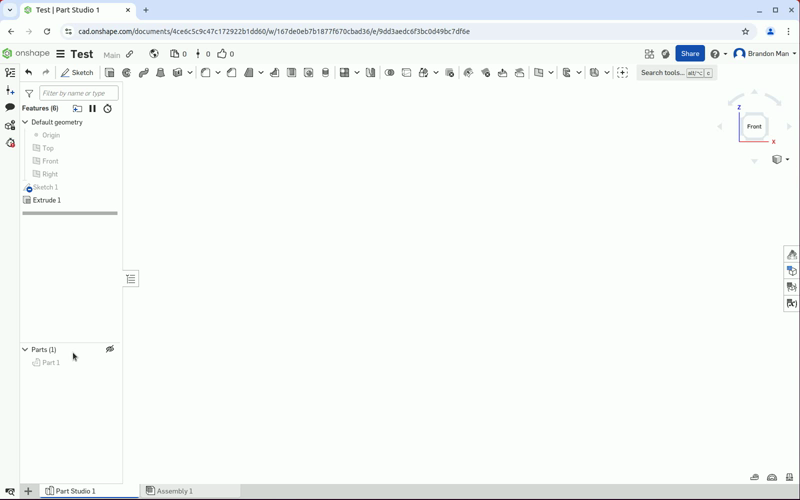
key_up(shift)
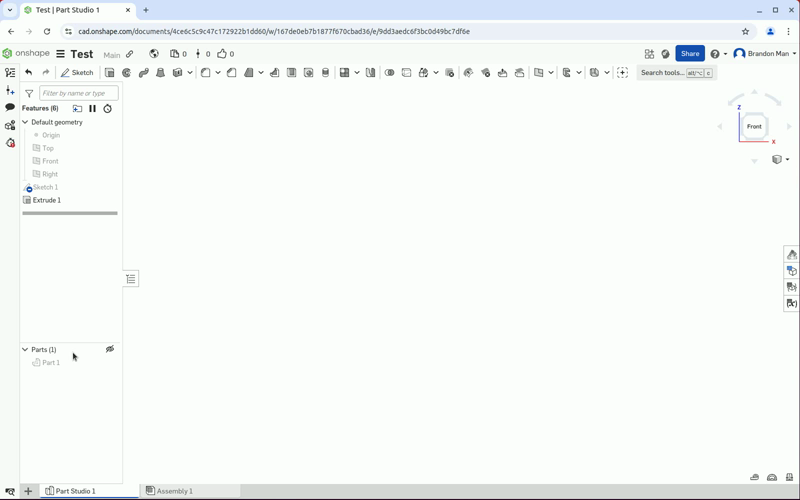
key(space)
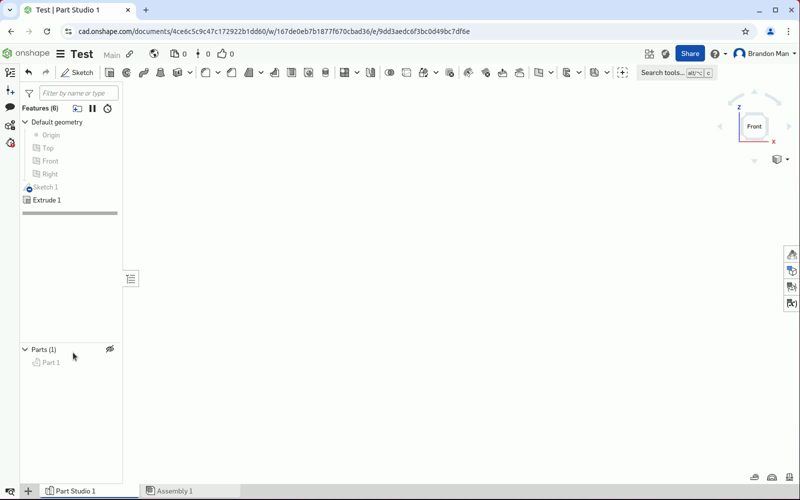
key_down(shift)
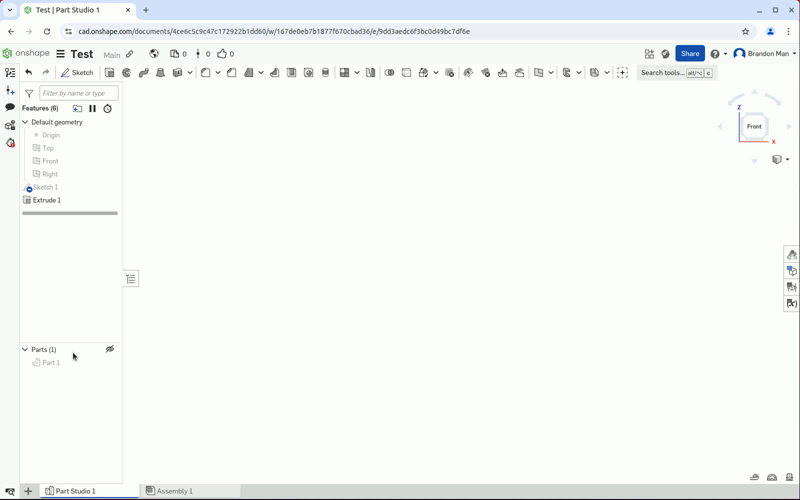
key(left)
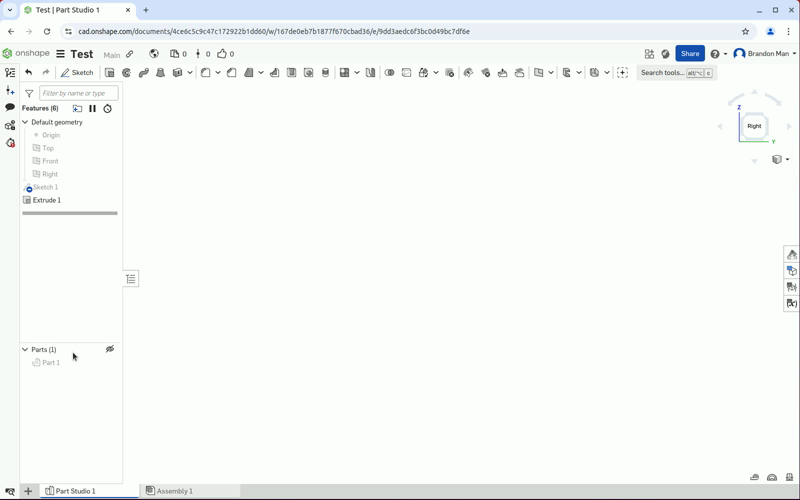
key_up(shift)
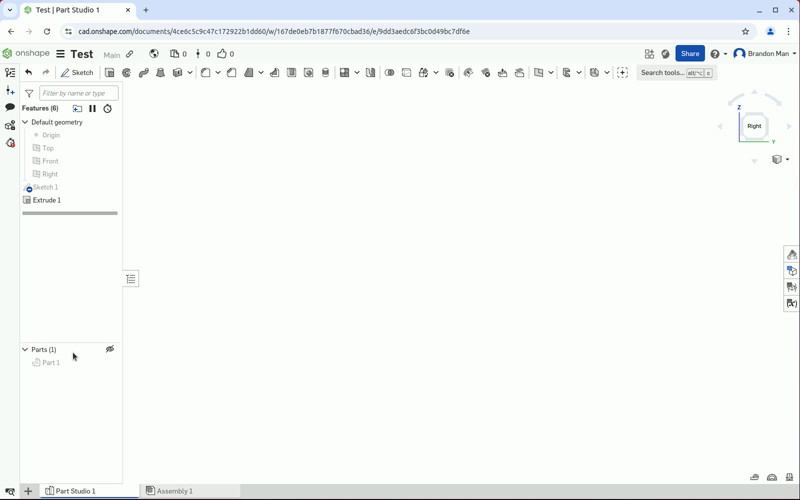
mouse_move(73, 352)
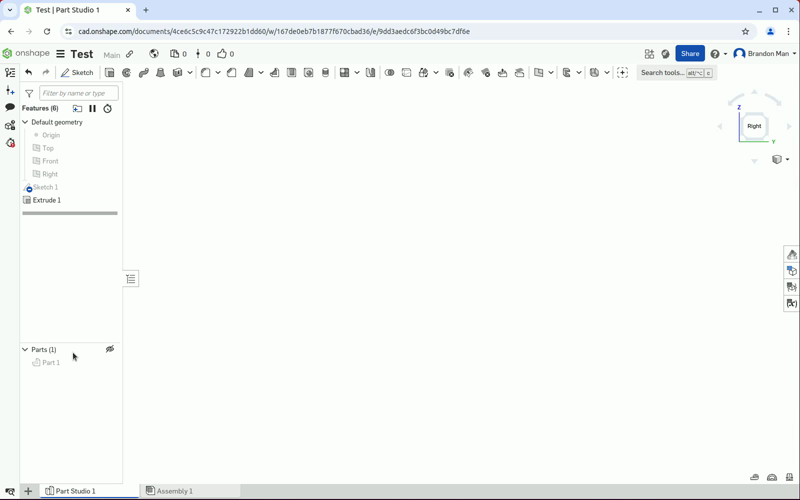
key(shift+y)
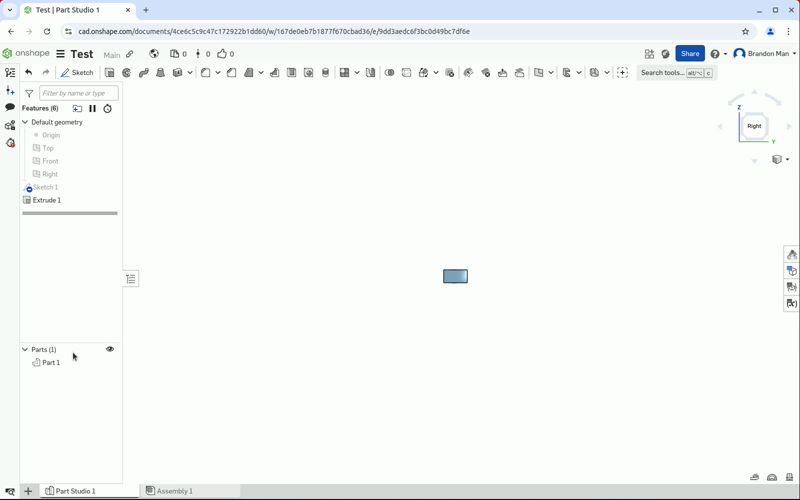
mouse_move(541, 75)
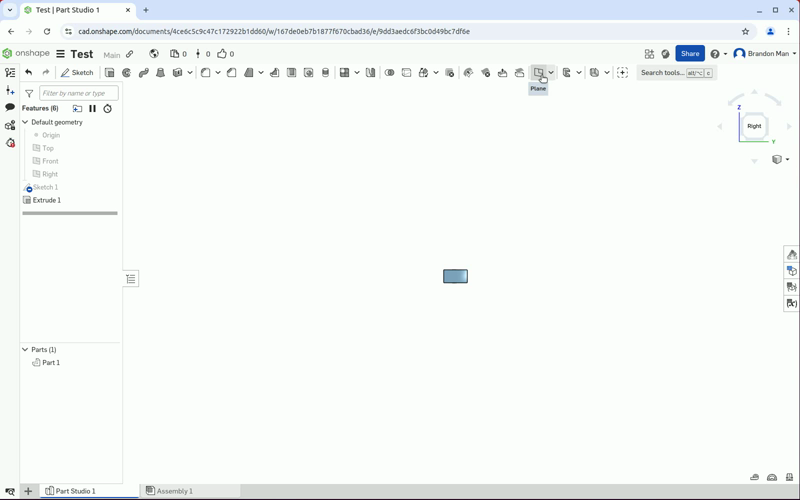
click(541, 75)
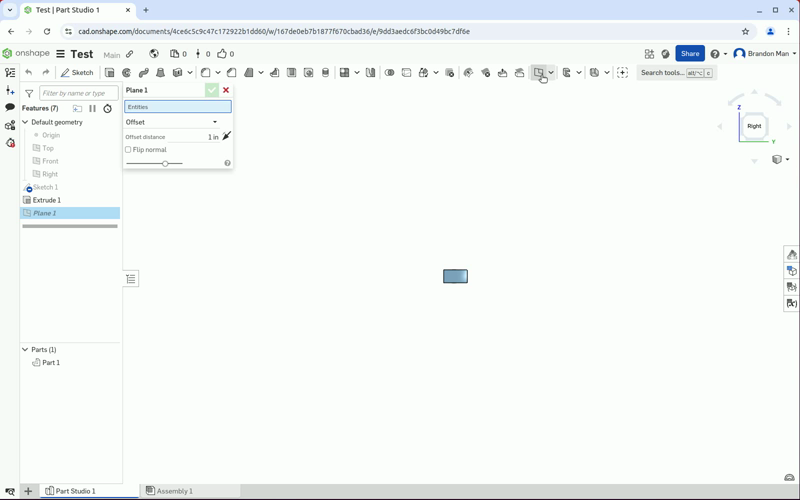
mouse_move(73, 176)
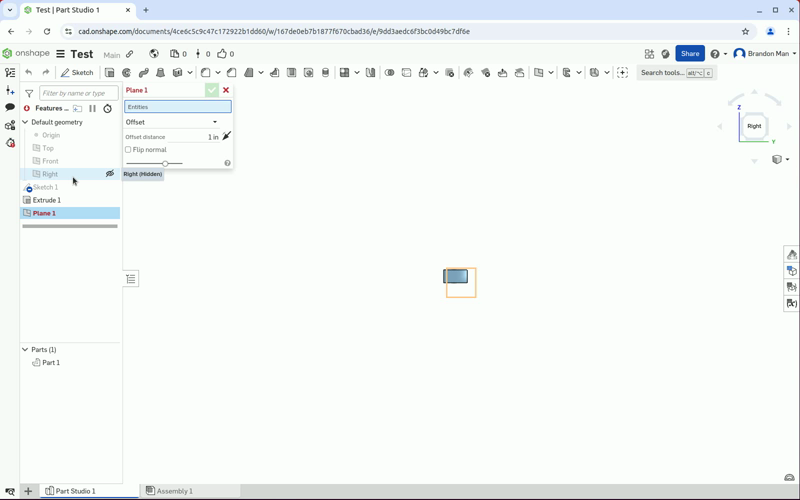
click(73, 176)
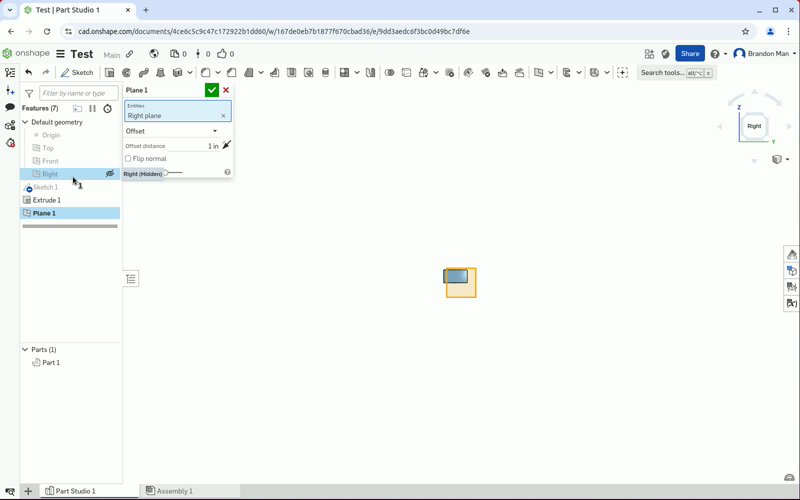
key(tab, 2)
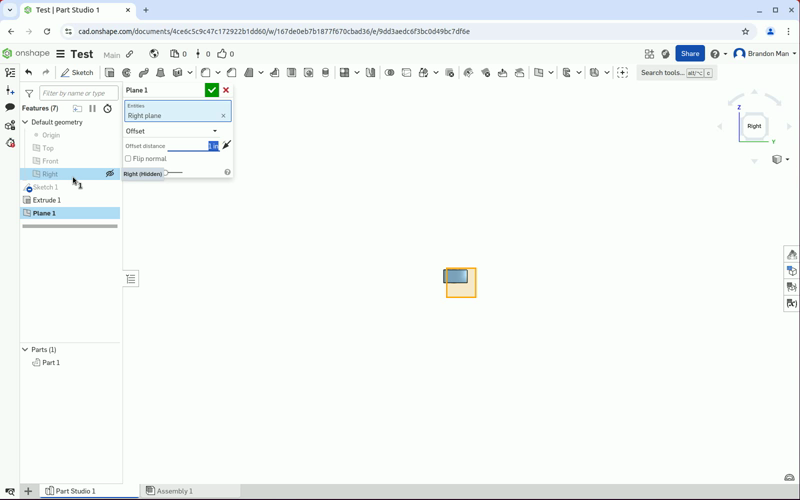
text(18.548)
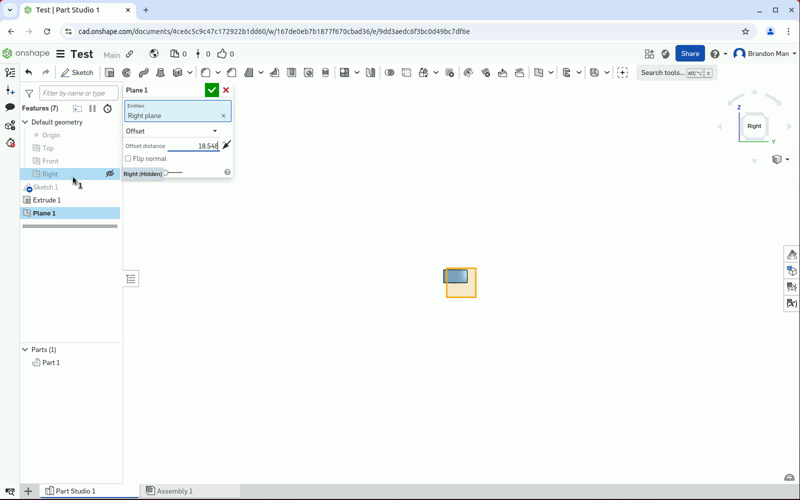
key(enter, 2)
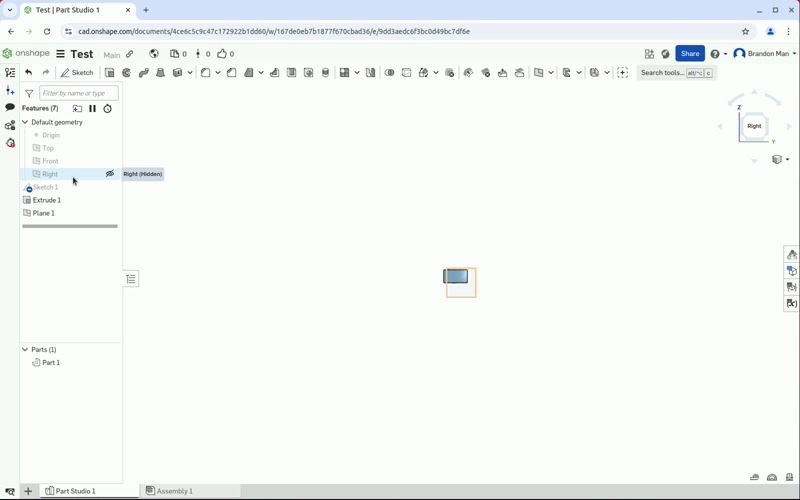
key(shift+s)
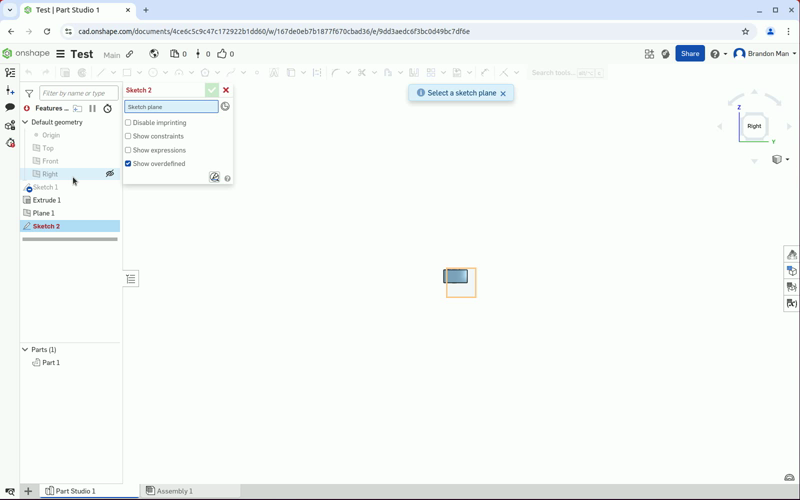
mouse_move(73, 215)
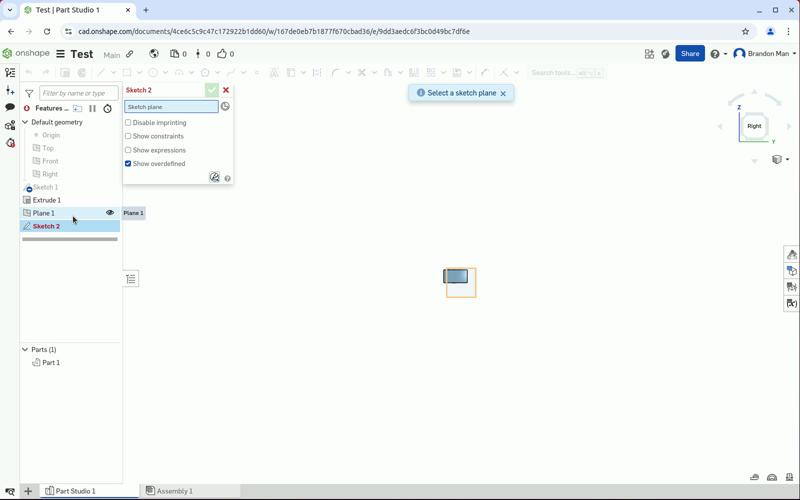
click(73, 215)
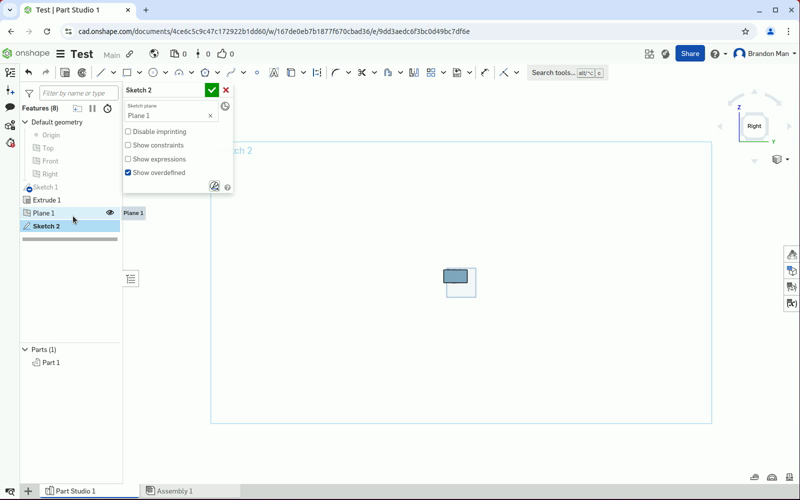
mouse_move(73, 352)
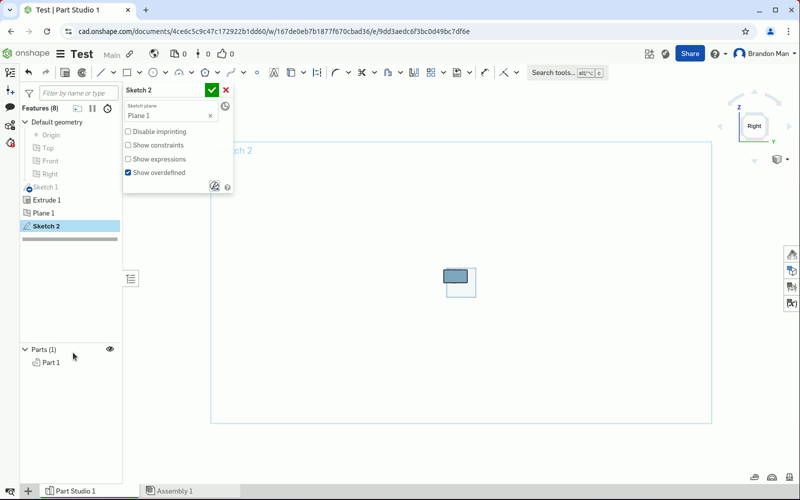
key(y)
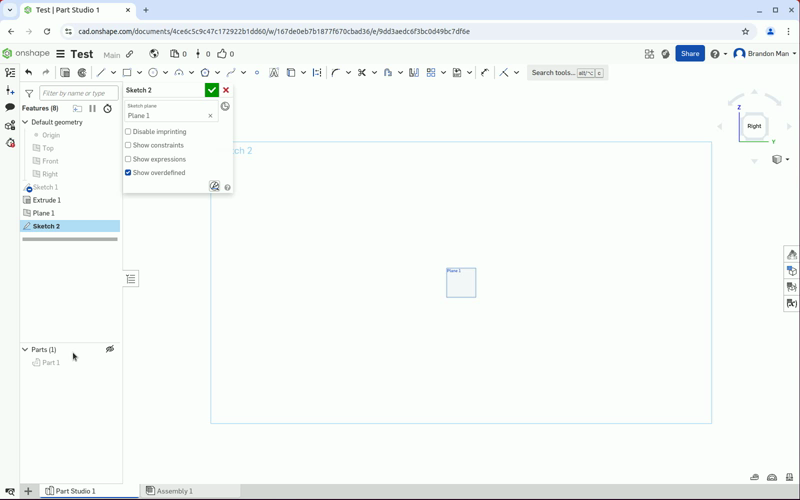
key(c)
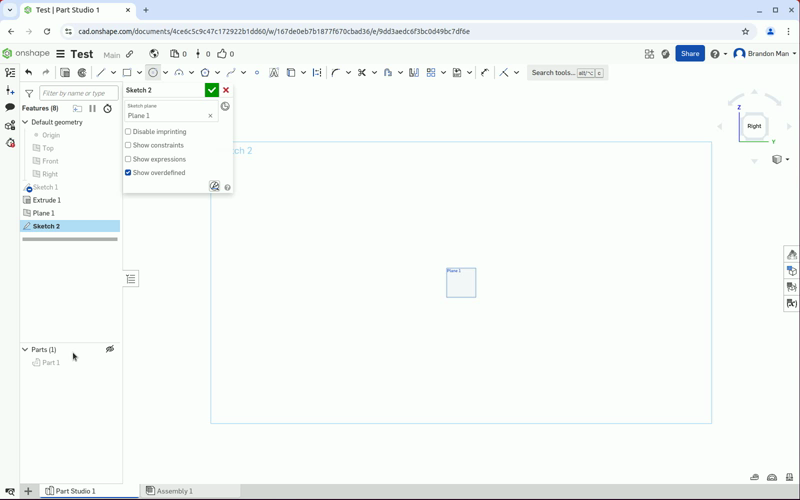
key_down(shift)
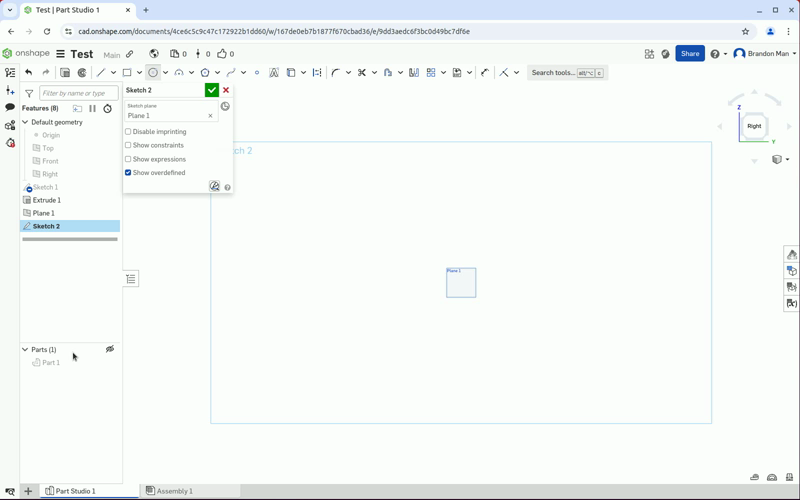
mouse_move(461, 276)
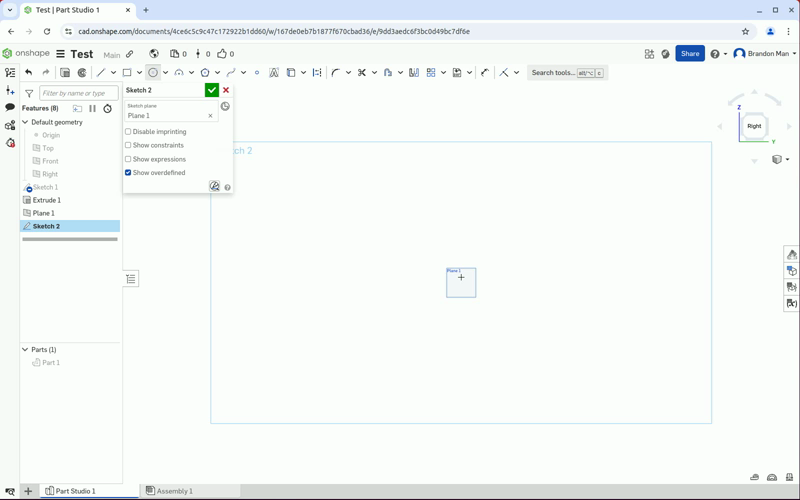
click(461, 276)
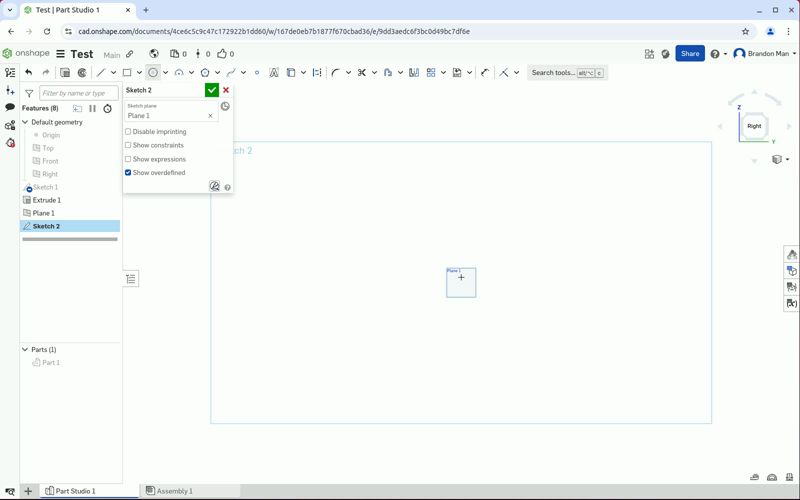
key_up(shift)
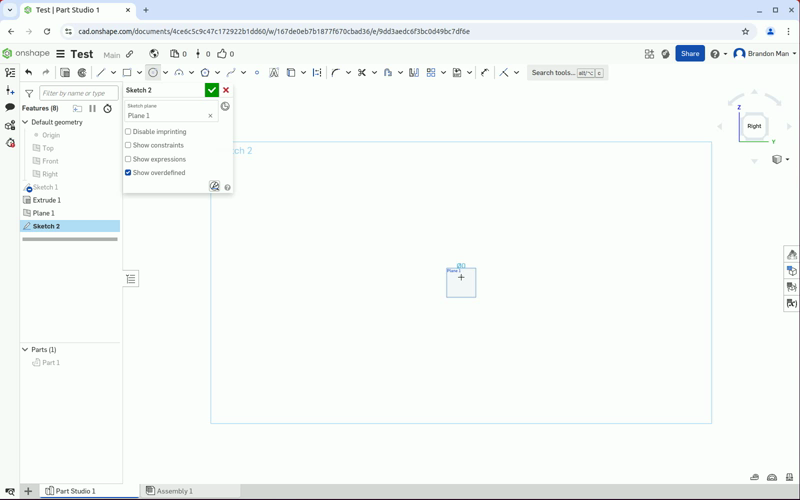
mouse_move(465, 276)
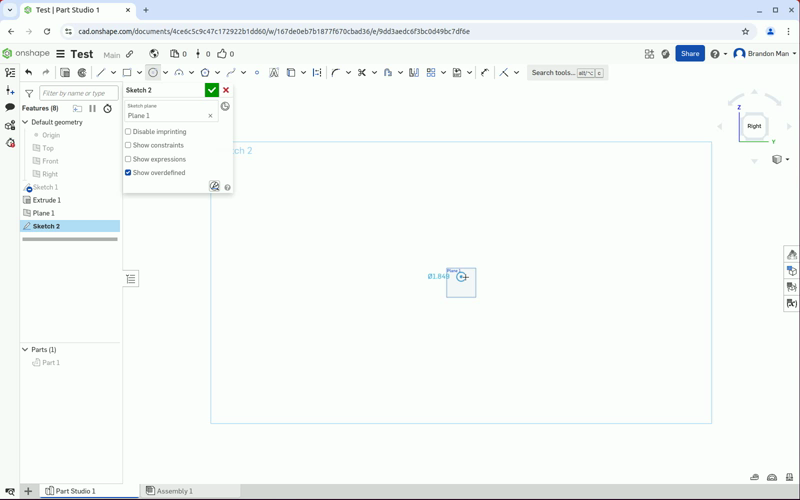
click(465, 276)
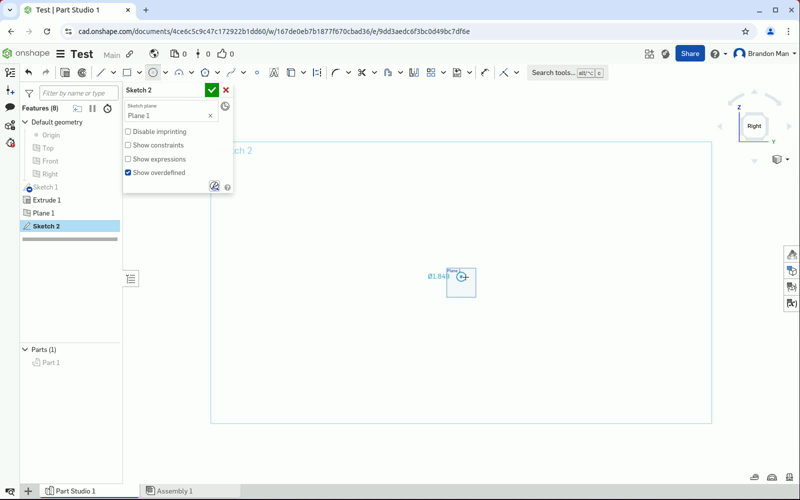
key(esc)
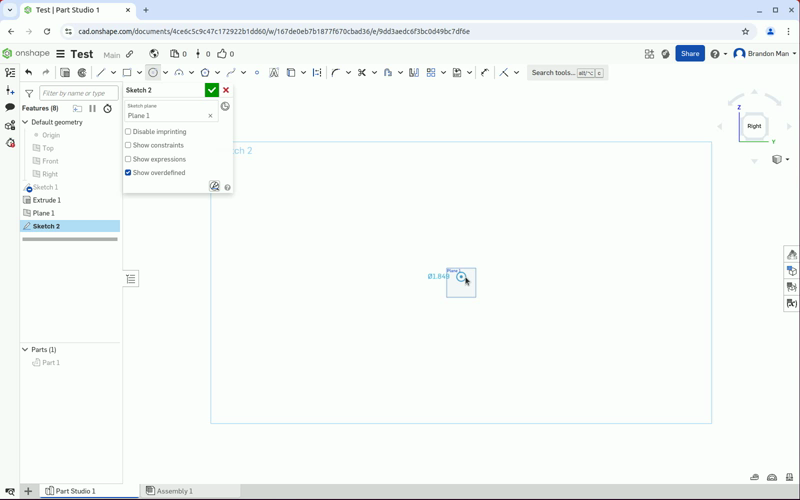
mouse_move(460, 276)
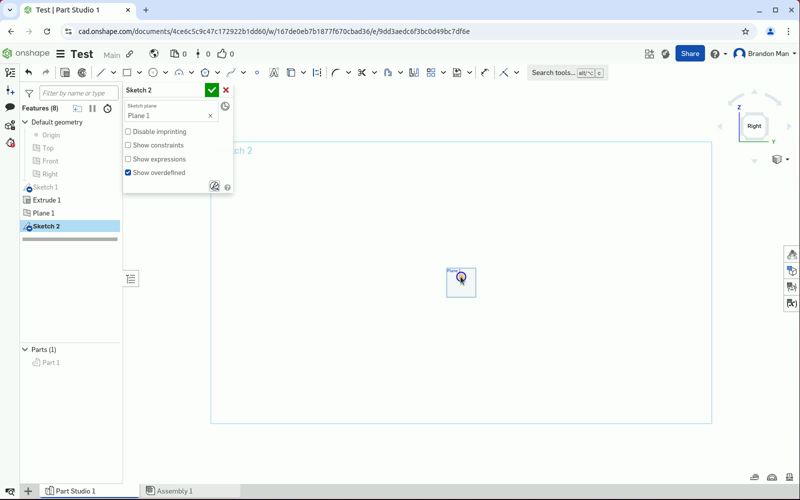
scroll(6)
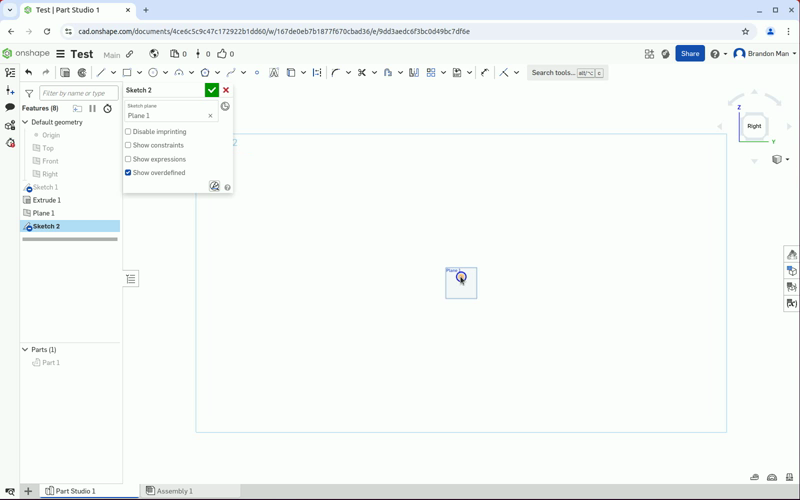
scroll(6)
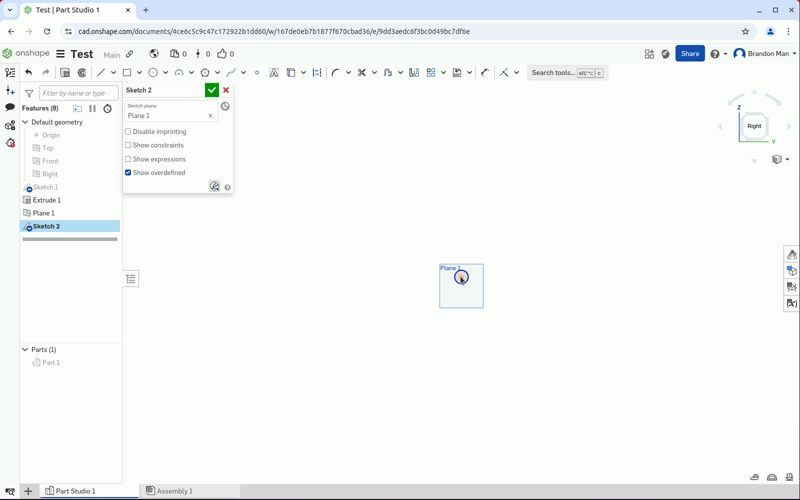
scroll(6)
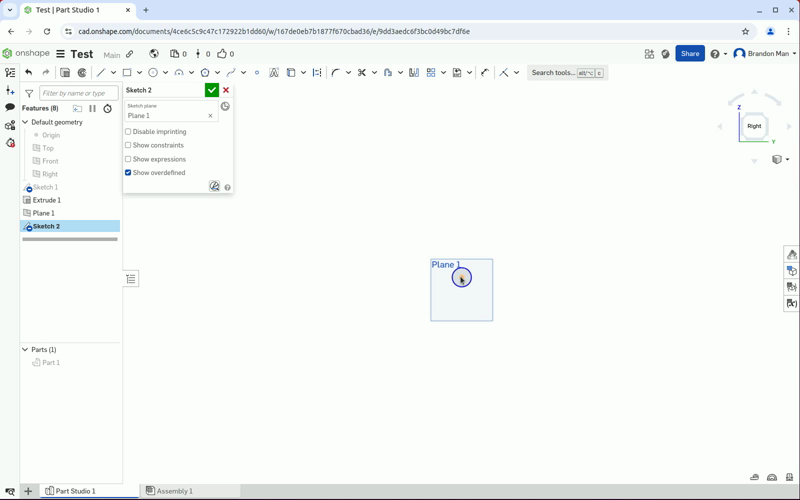
scroll(6)
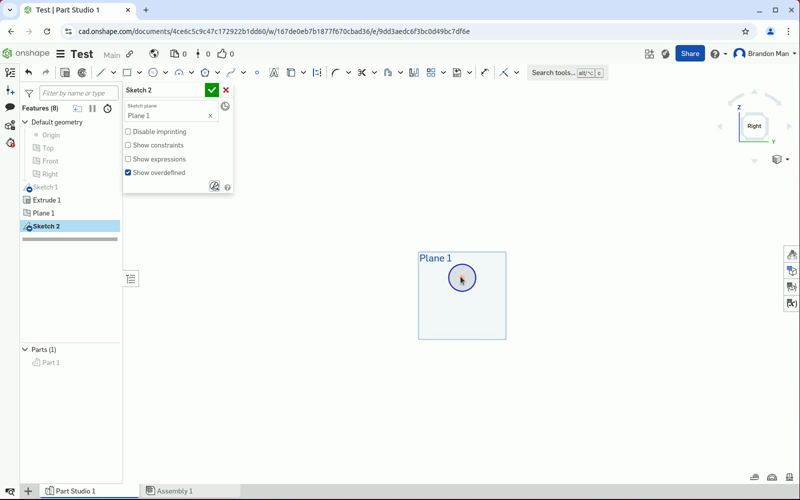
scroll(6)
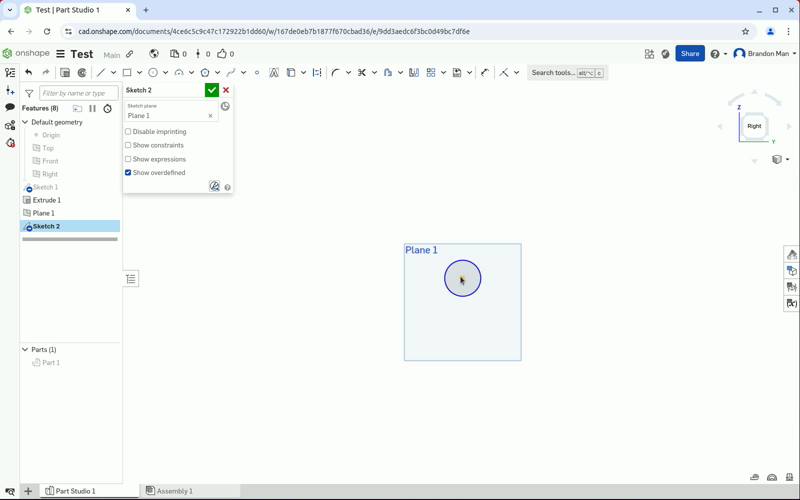
scroll(6)
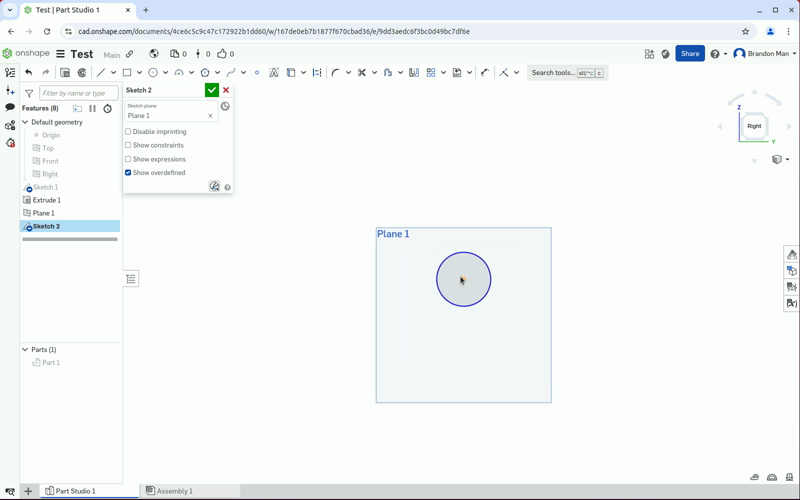
scroll(6)
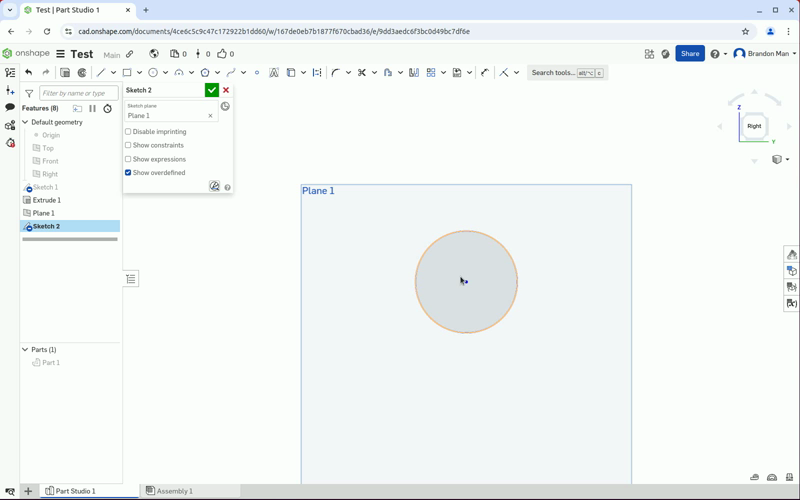
click(460, 276)
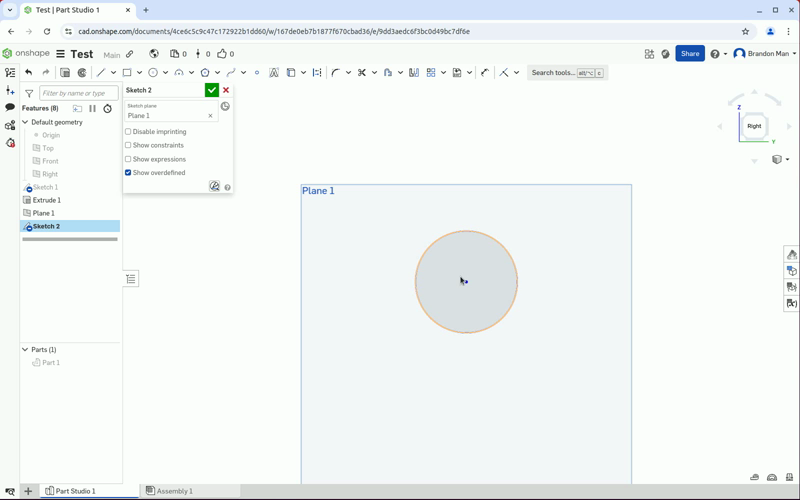
scroll(-6)
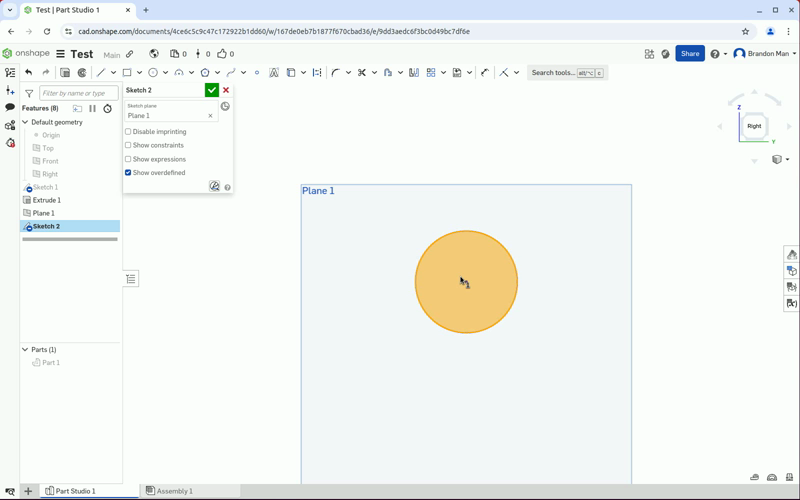
scroll(-6)
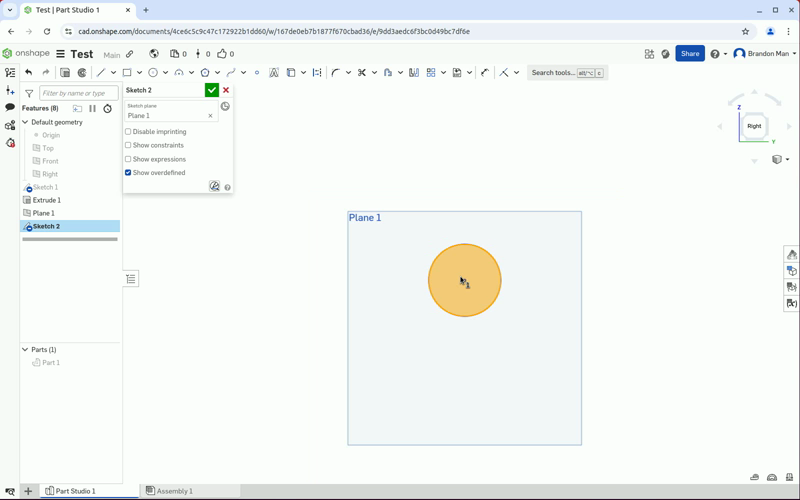
scroll(-6)
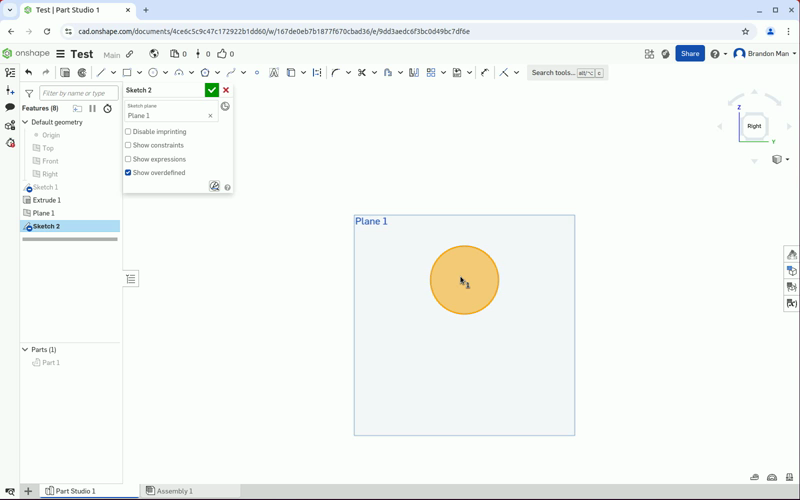
scroll(-6)
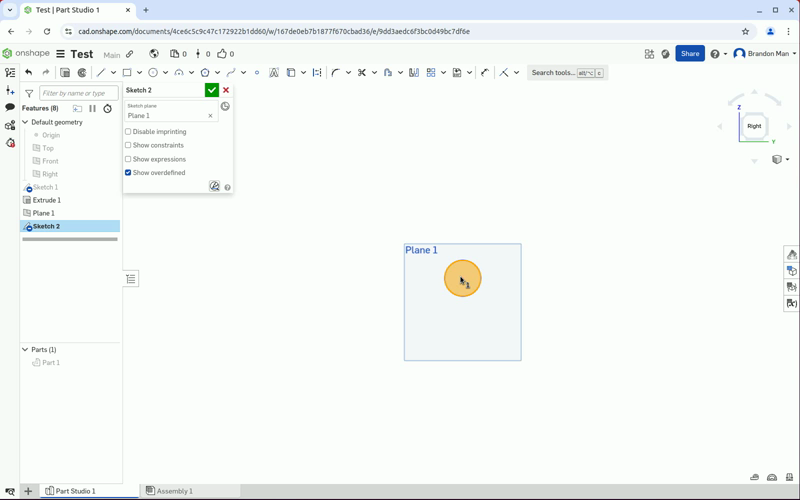
scroll(-6)
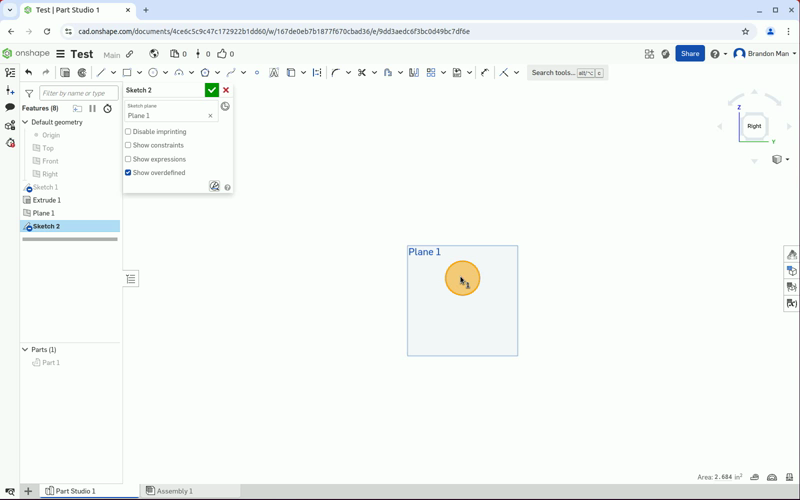
scroll(-6)
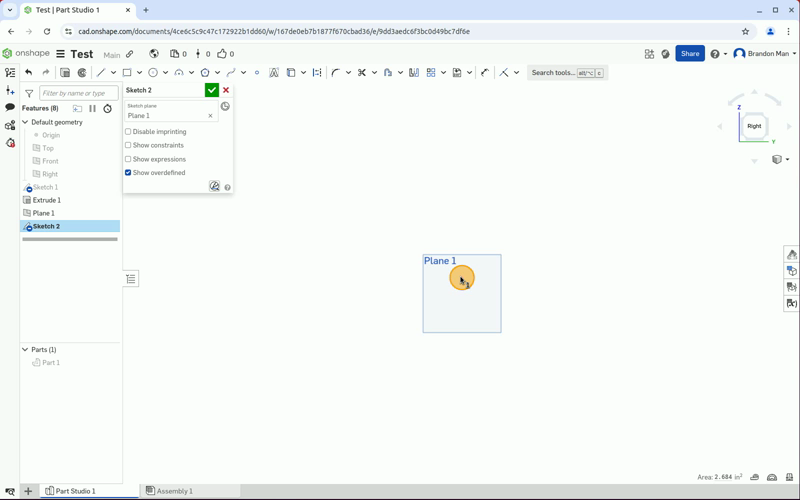
scroll(-6)
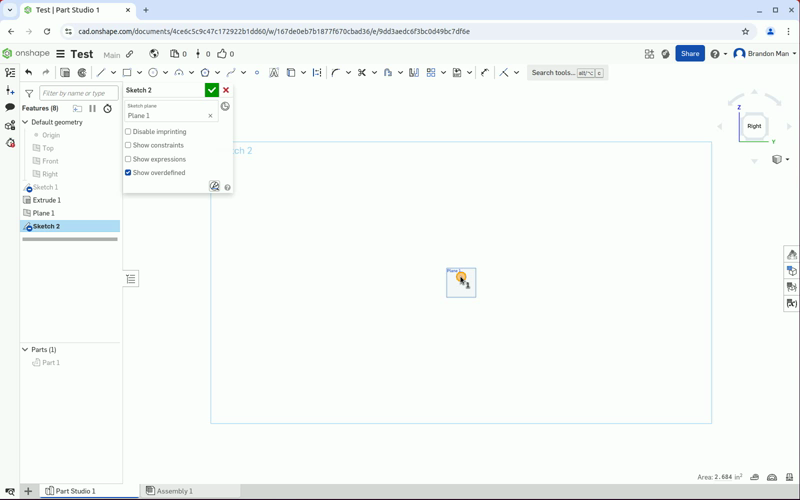
mouse_move(73, 352)
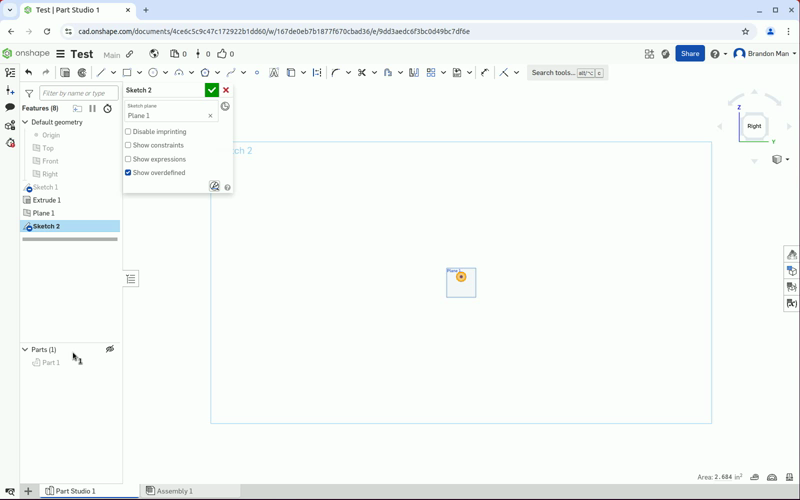
key(shift+y)
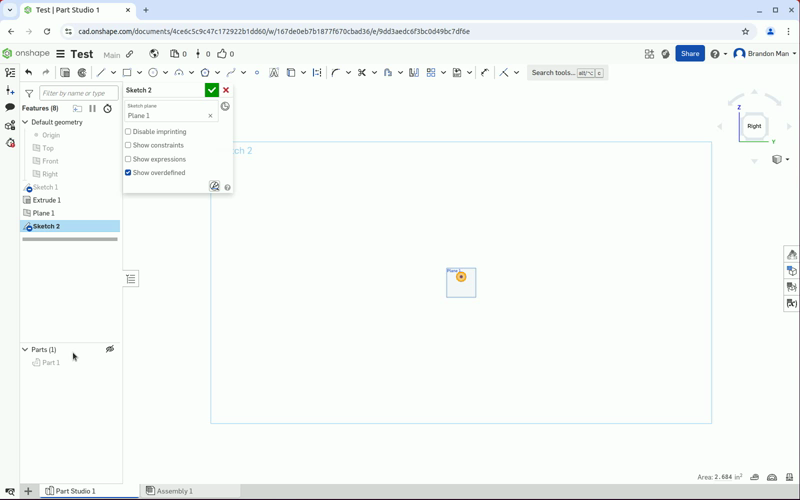
key(shift+e)
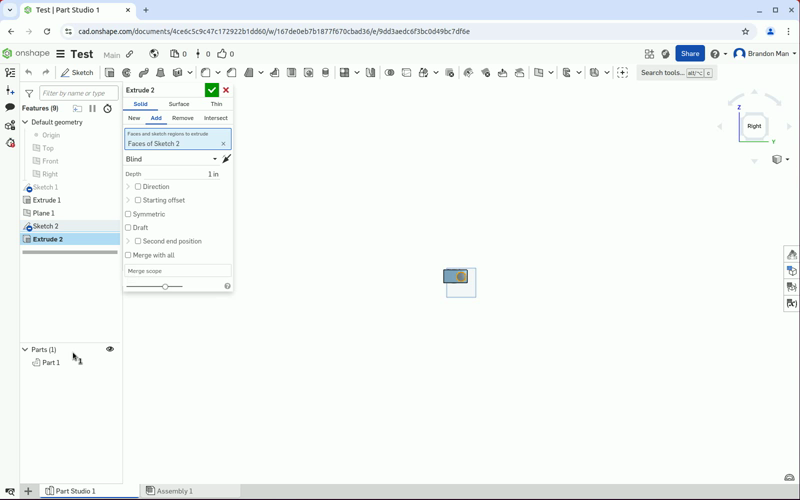
mouse_move(143, 106)
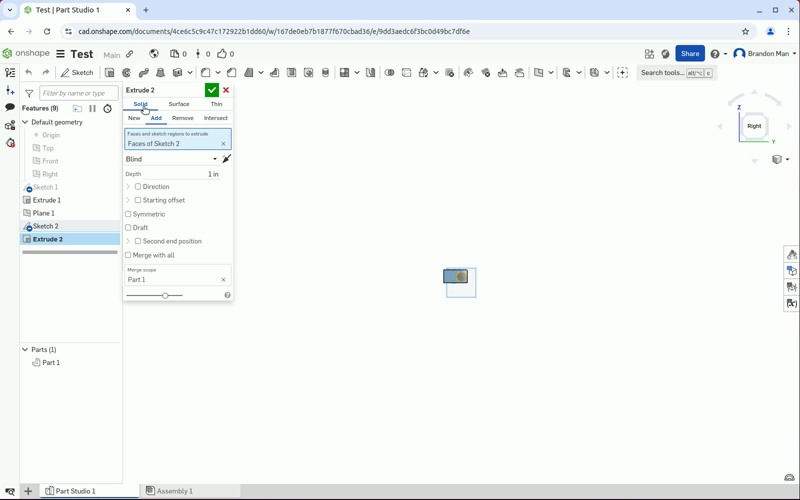
click(143, 106)
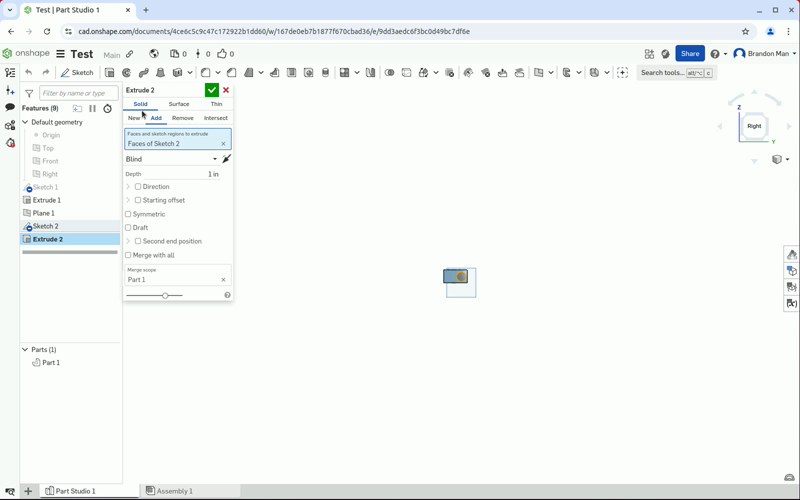
mouse_move(137, 120)
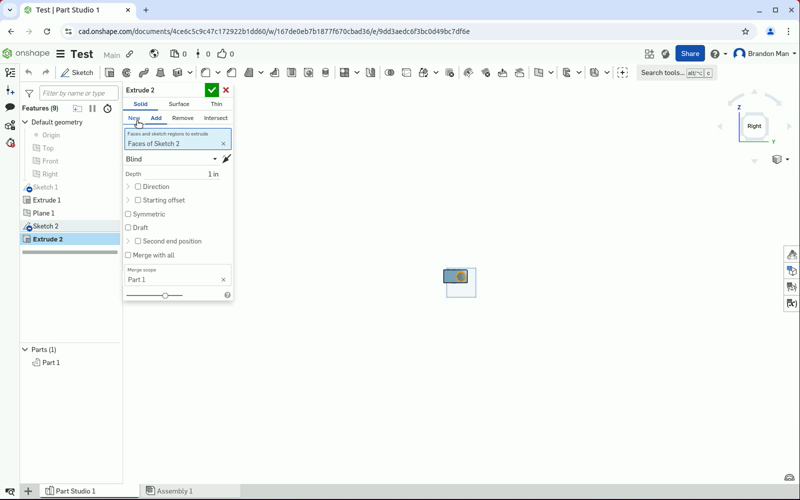
click(137, 120)
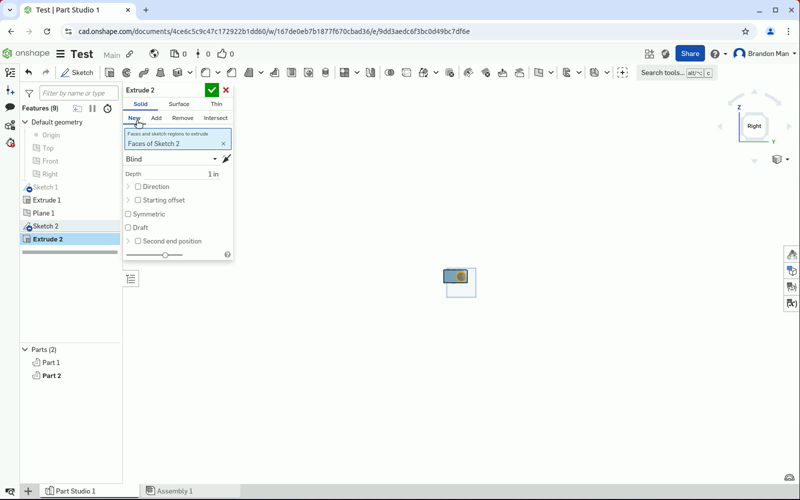
key(tab, 4)
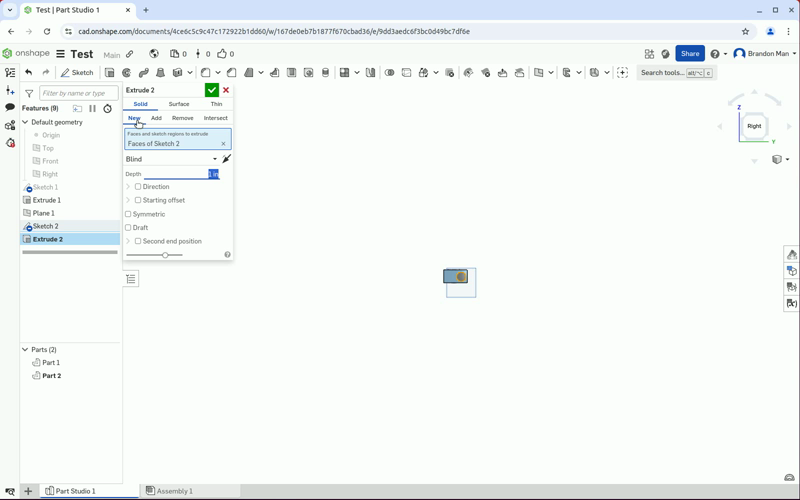
text(4.574)
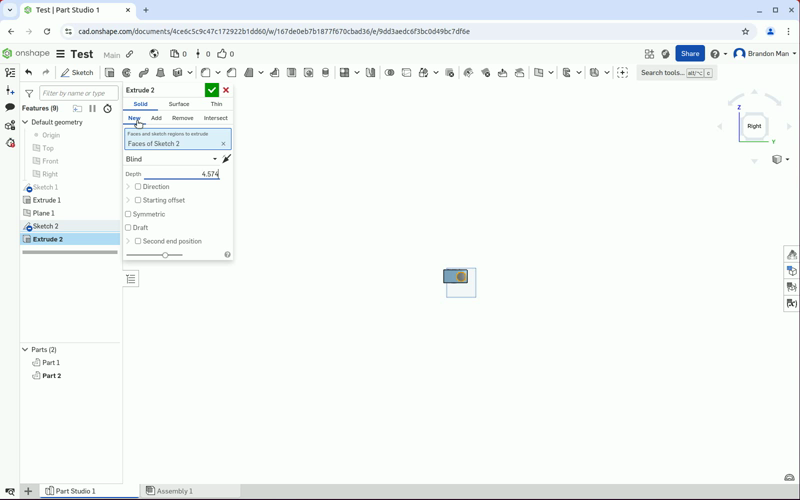
key(enter)
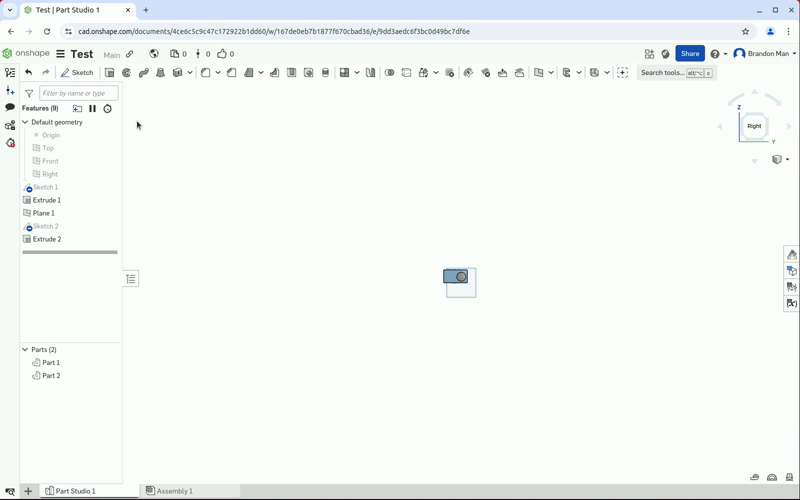
key(shift+h)
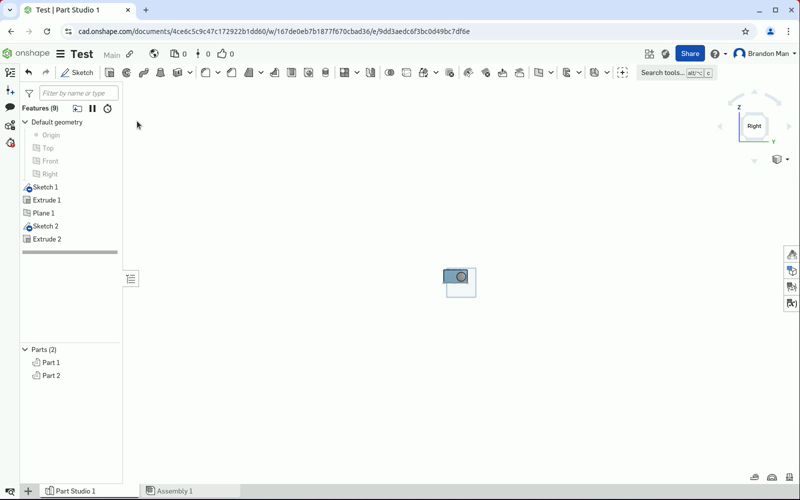
key(shift+h)
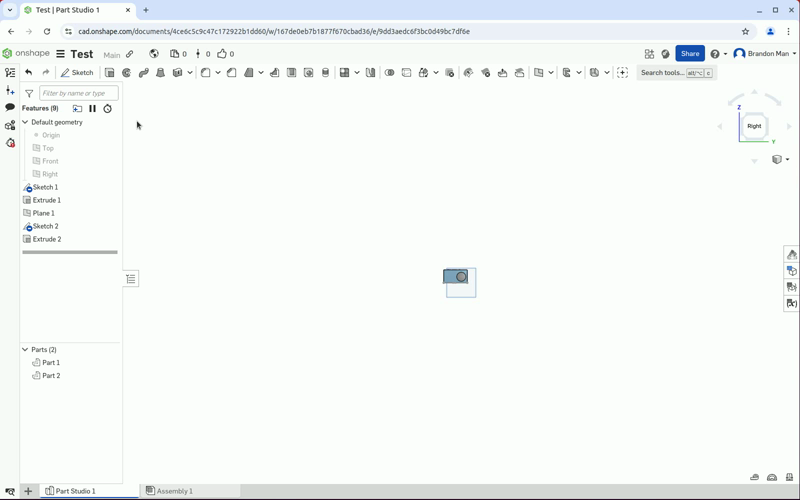
key(shift+7)
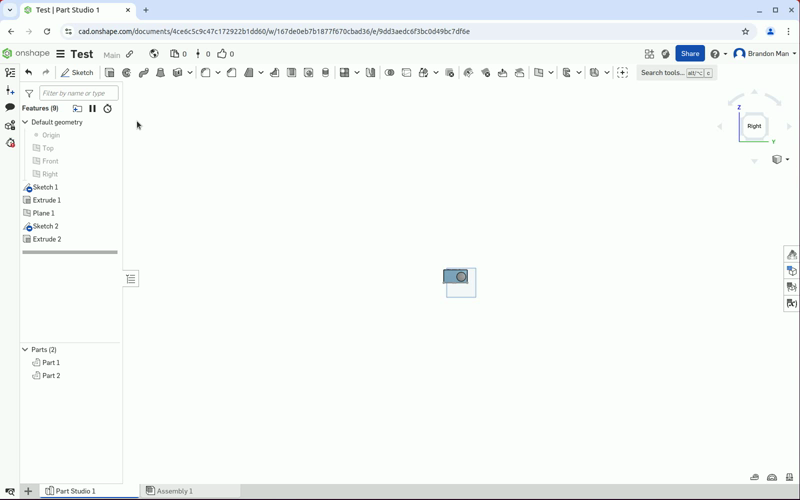
key(right, 2)
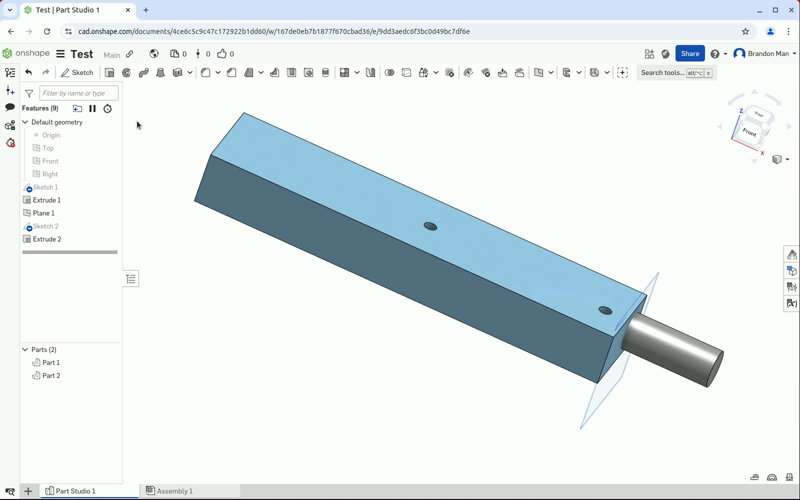
key(down, 2)
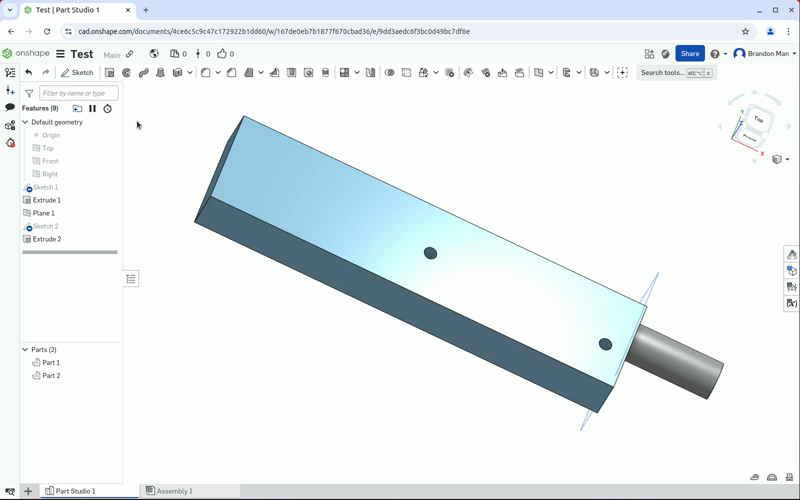
key(up, 2)
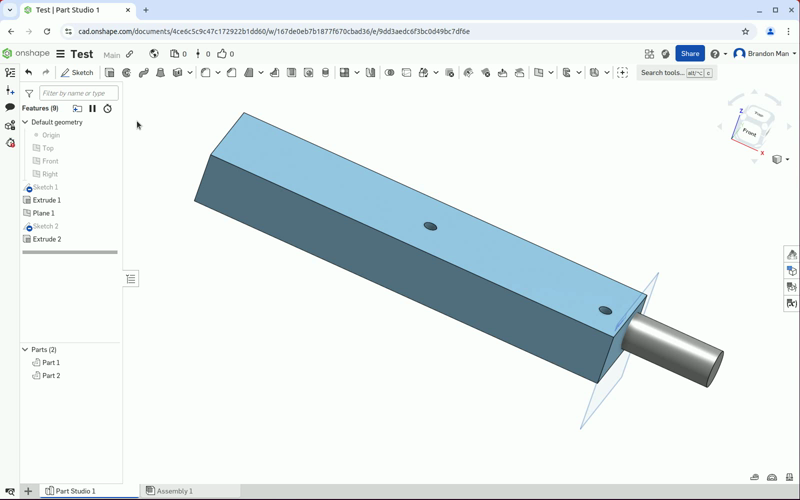
key(left, 2)
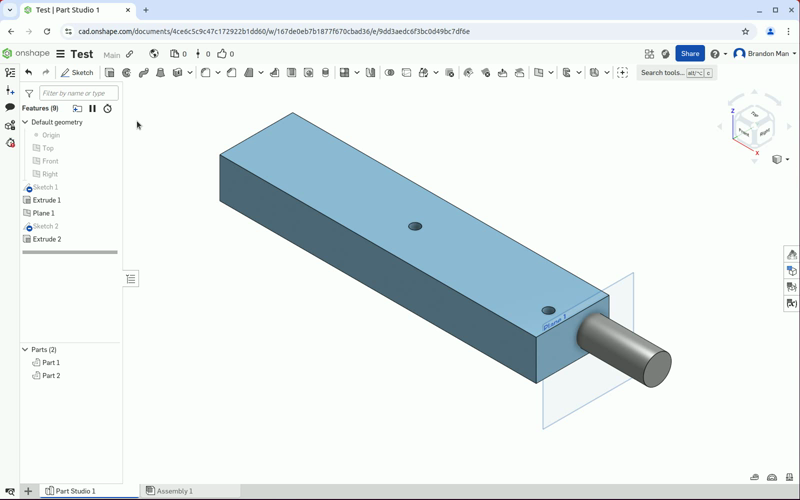
mouse_move(73, 189)
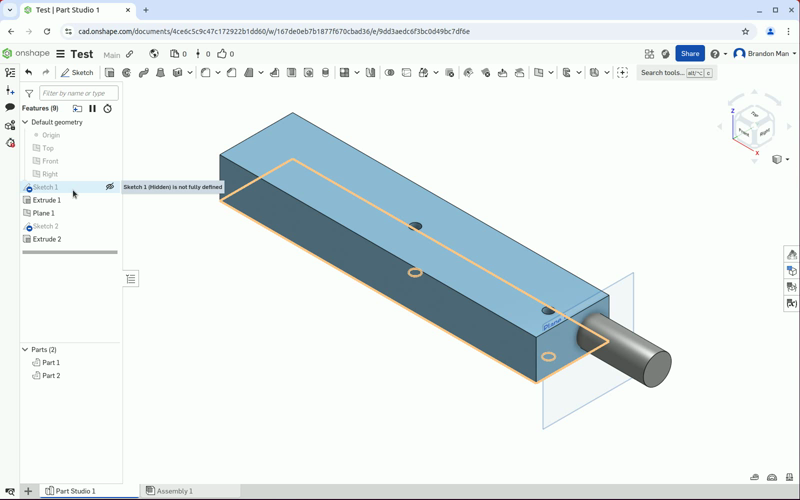
click(73, 189)